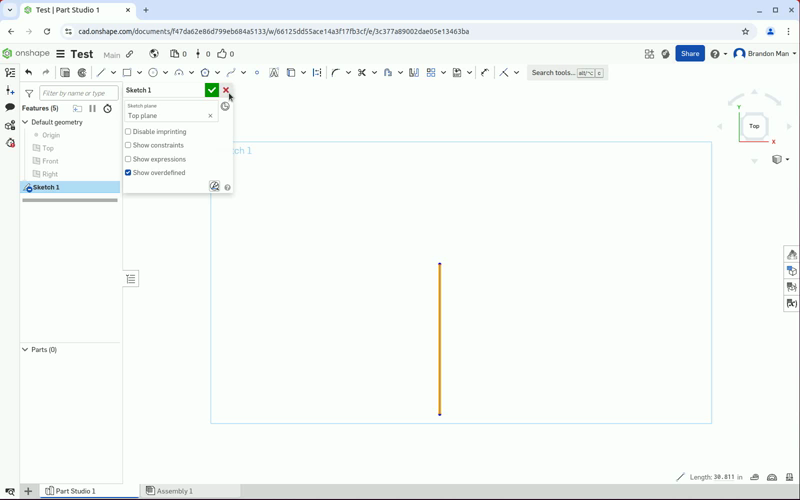
key(shift+h)
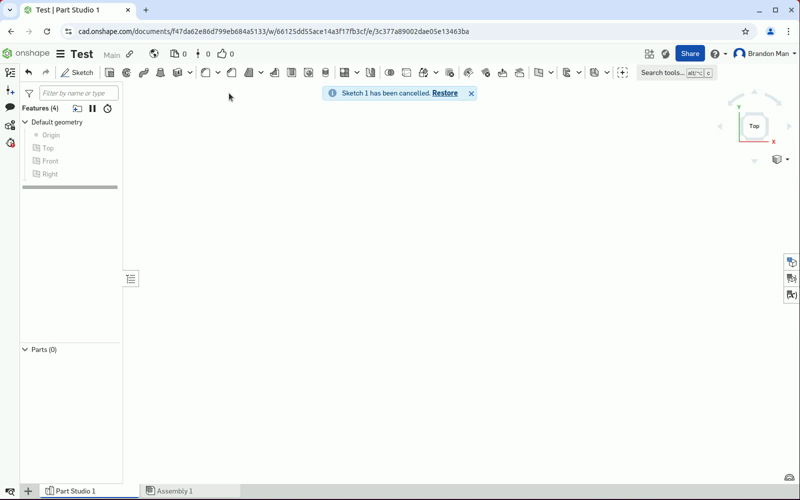
mouse_move(73, 352)
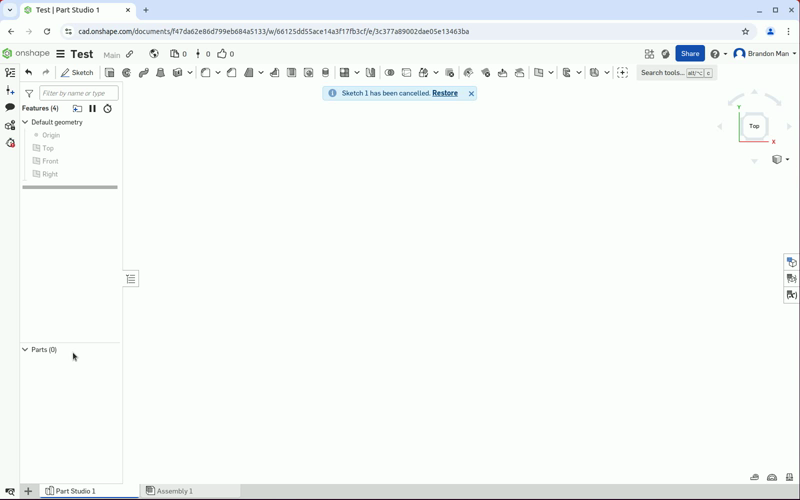
key(y)
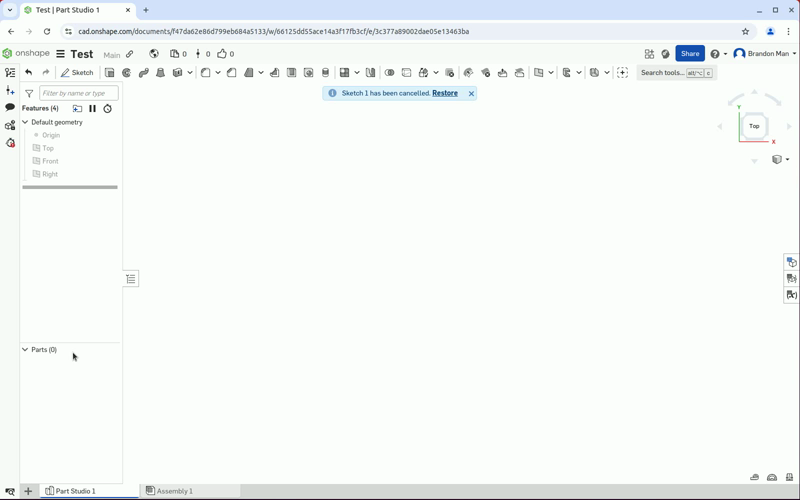
key(shift+p)
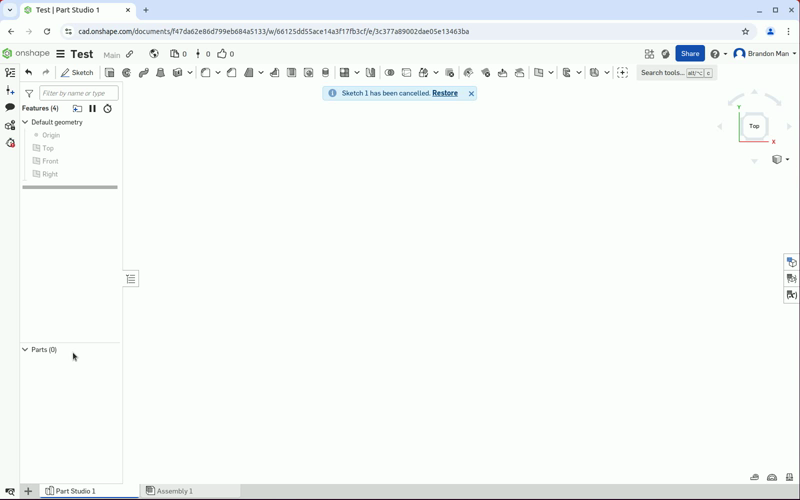
key(space)
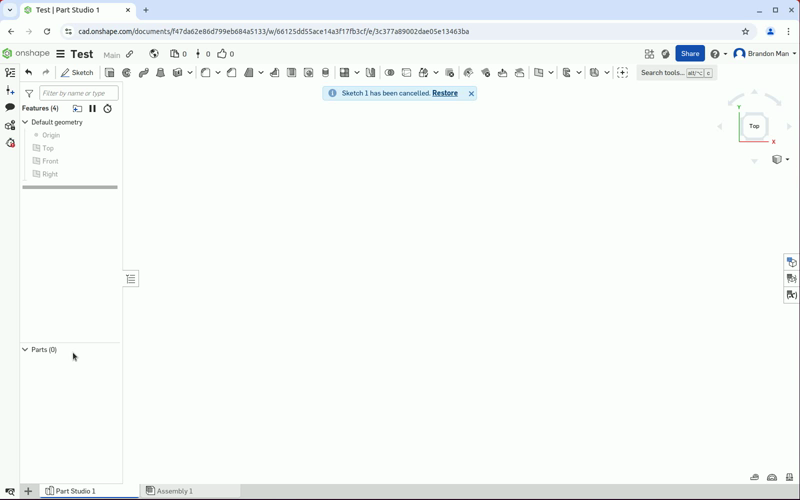
key_down(shift)
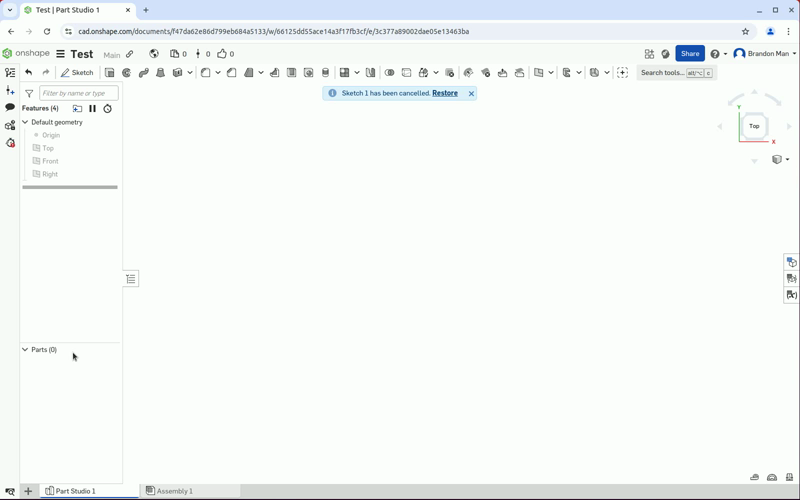
key(up)
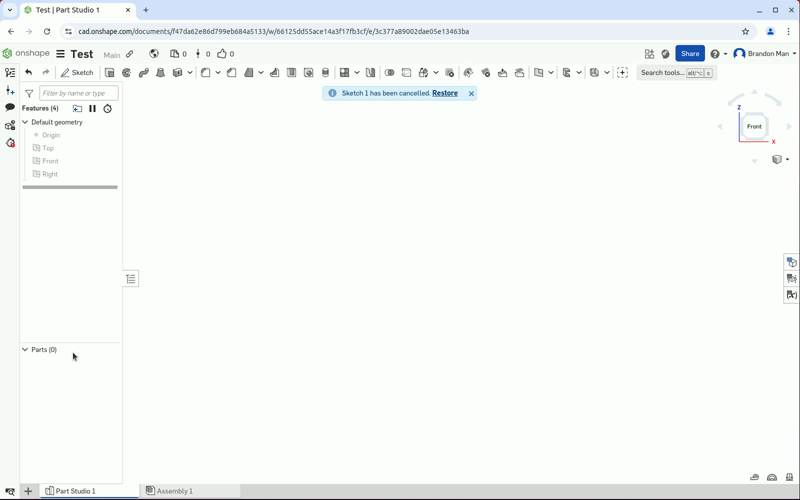
key_up(shift)
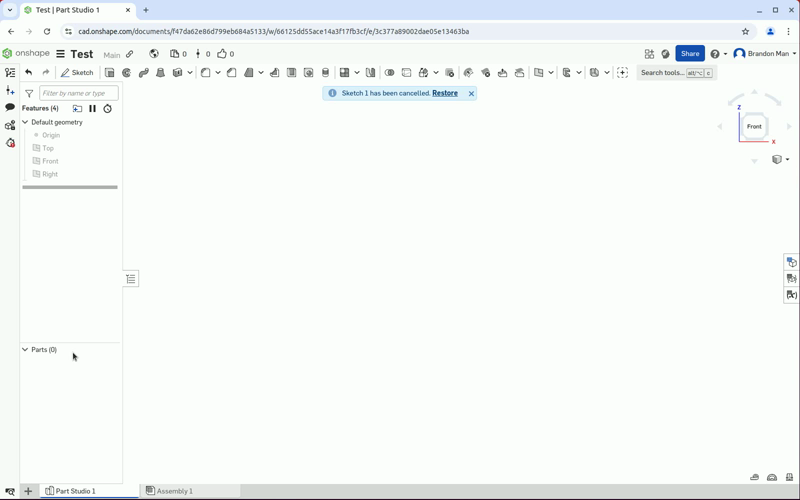
mouse_move(73, 352)
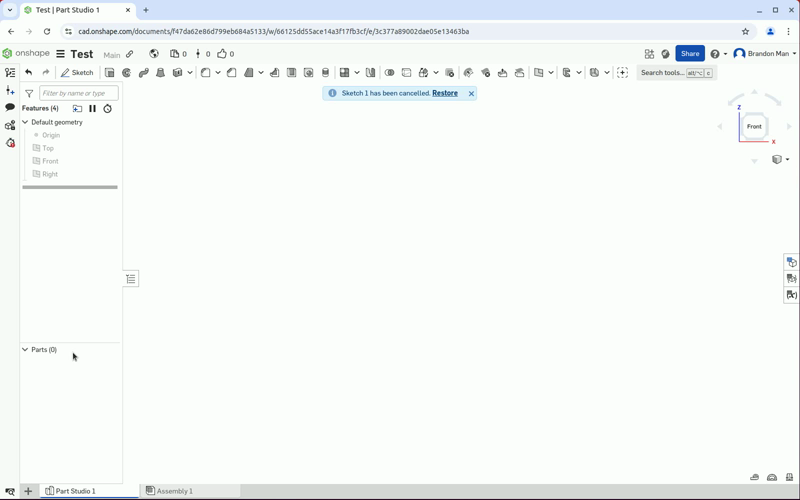
key(shift+y)
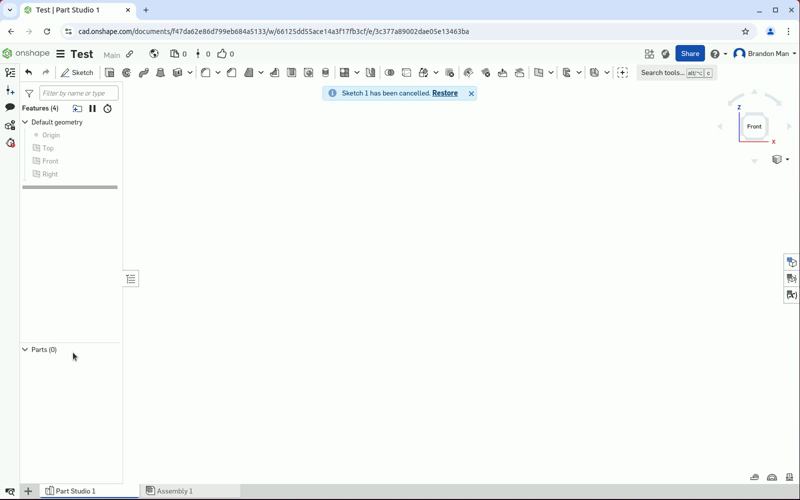
key(shift+s)
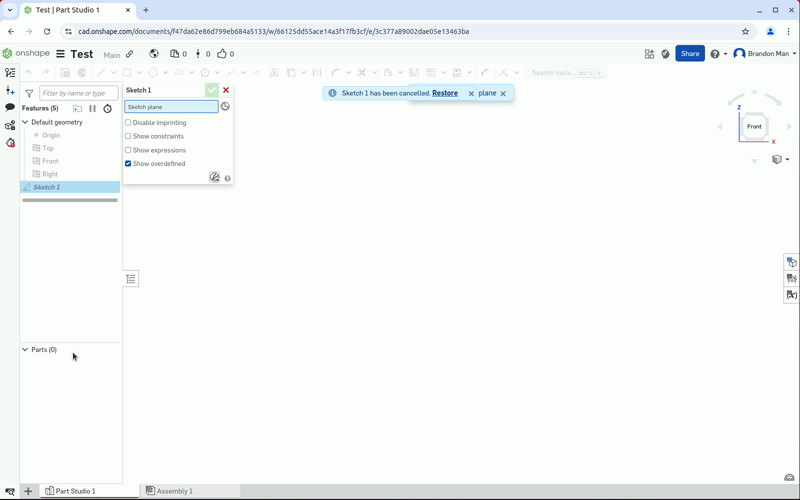
mouse_move(73, 163)
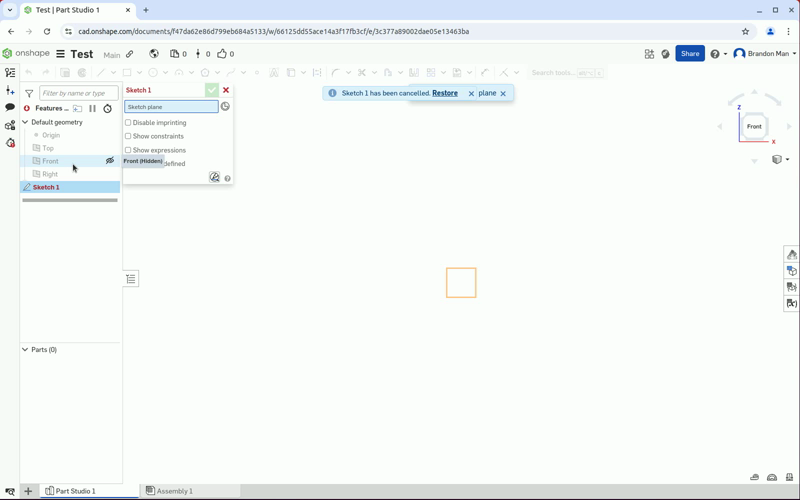
click(73, 163)
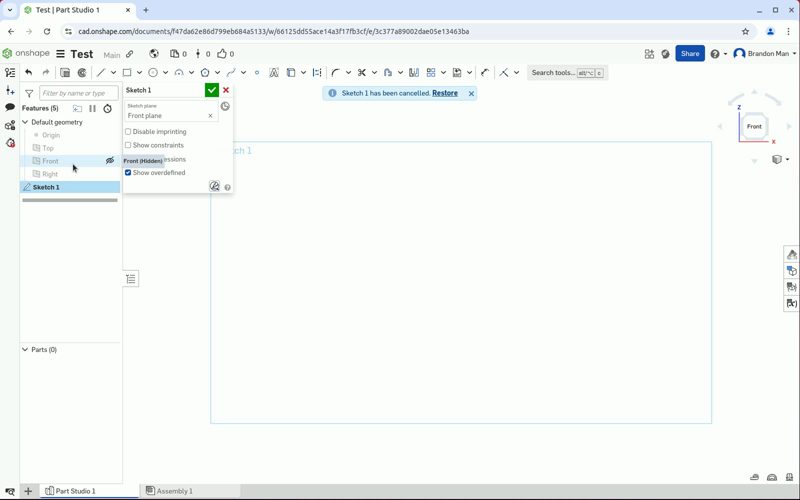
mouse_move(73, 352)
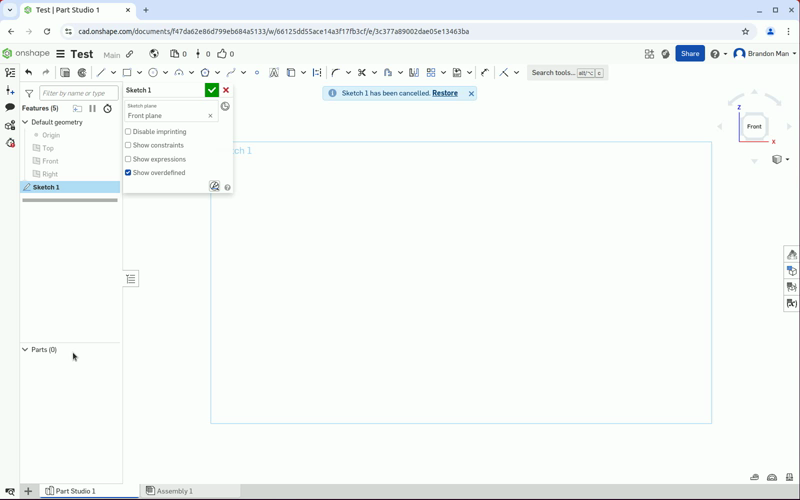
key(y)
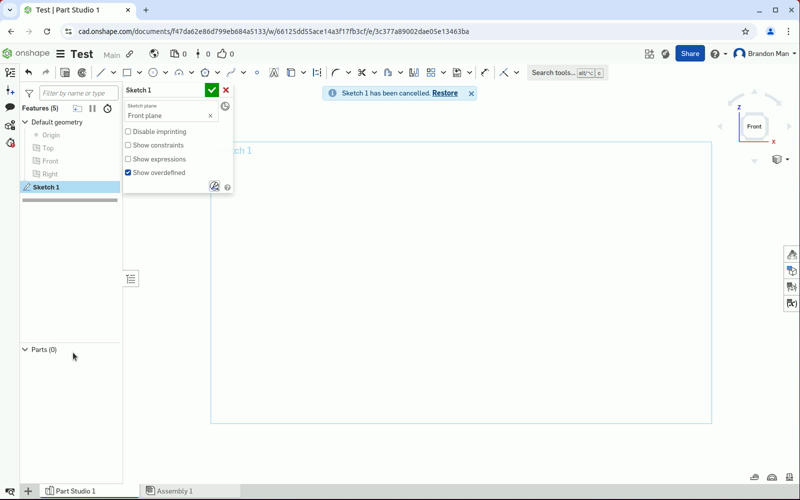
key(c)
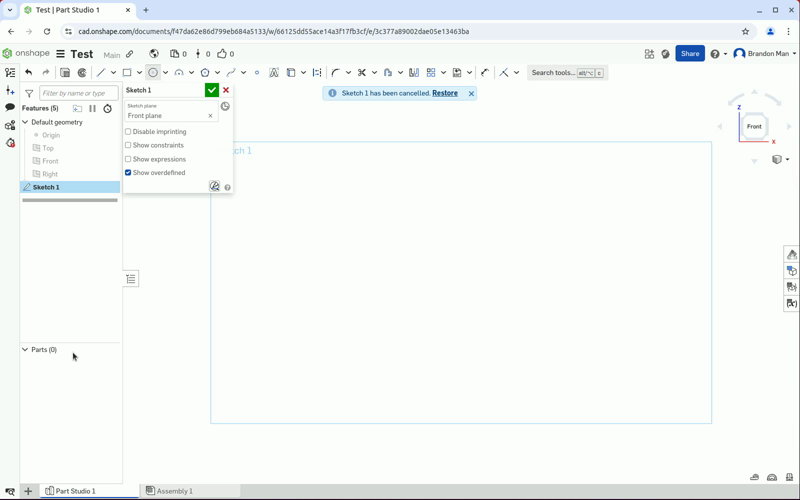
key_down(shift)
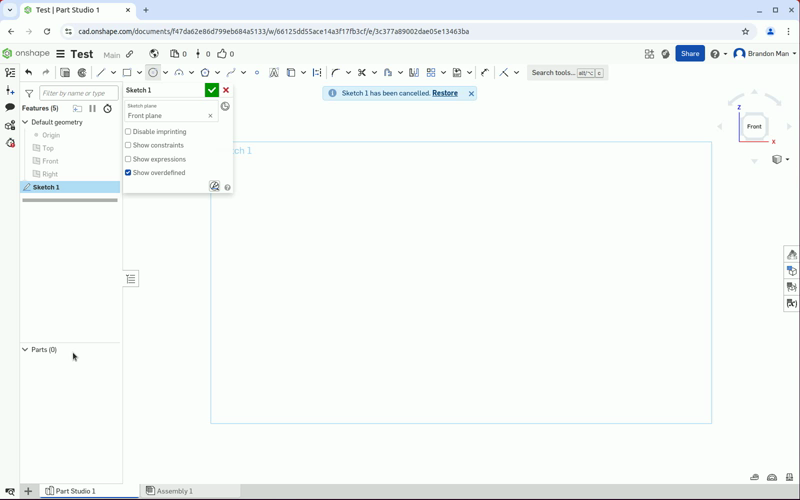
mouse_move(461, 282)
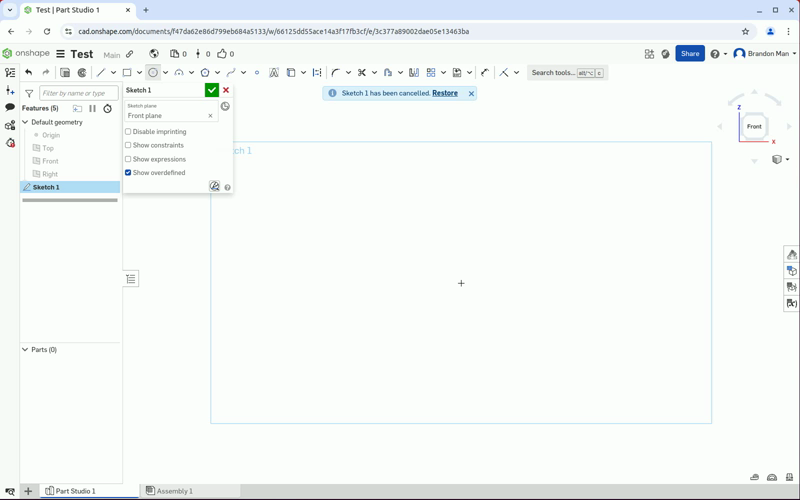
click(461, 282)
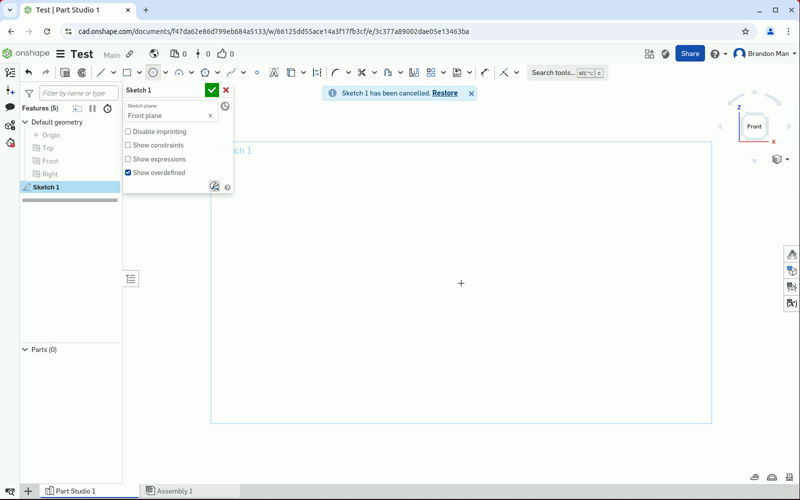
key_up(shift)
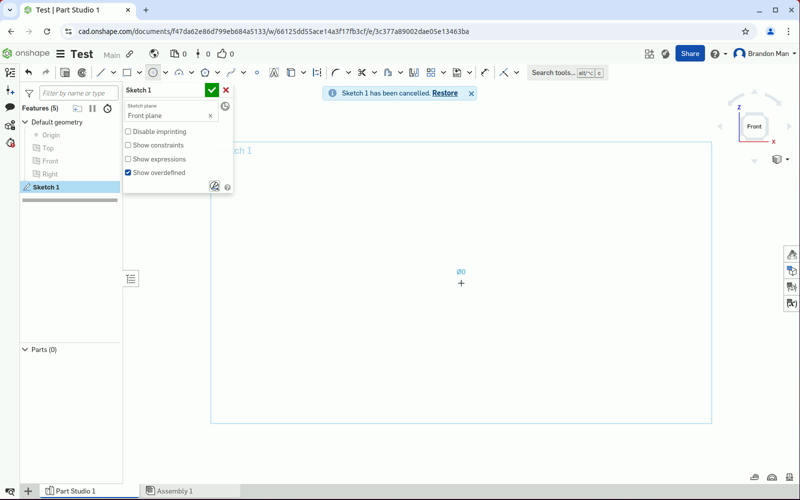
mouse_move(574, 282)
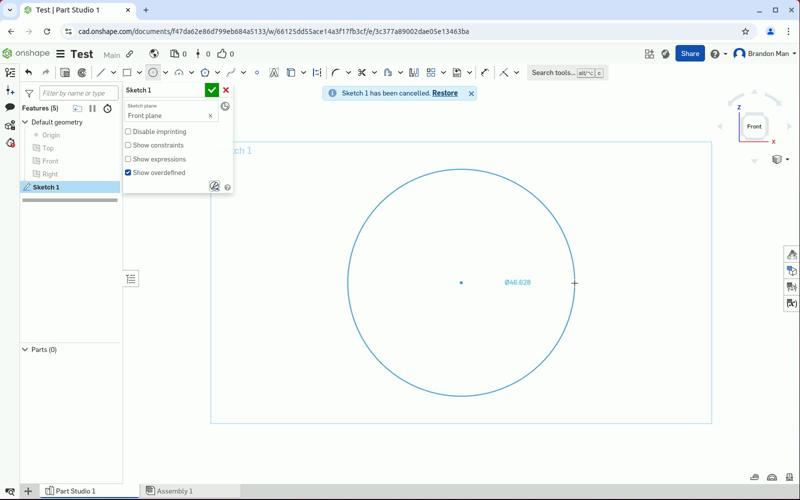
click(574, 282)
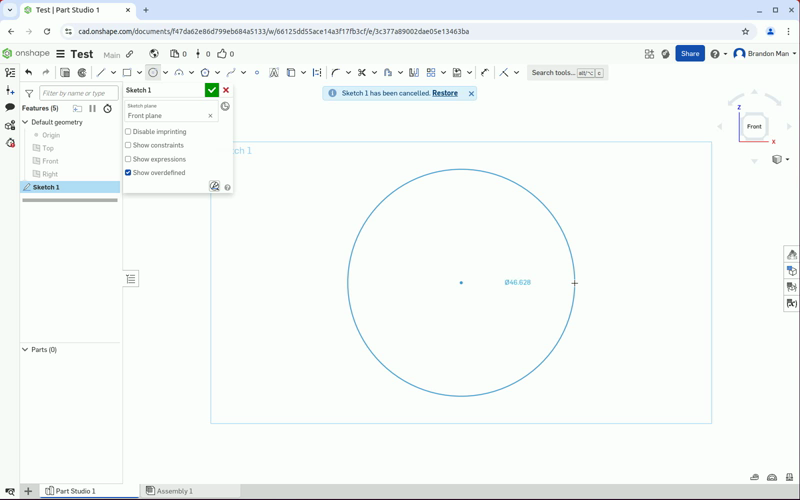
key(esc)
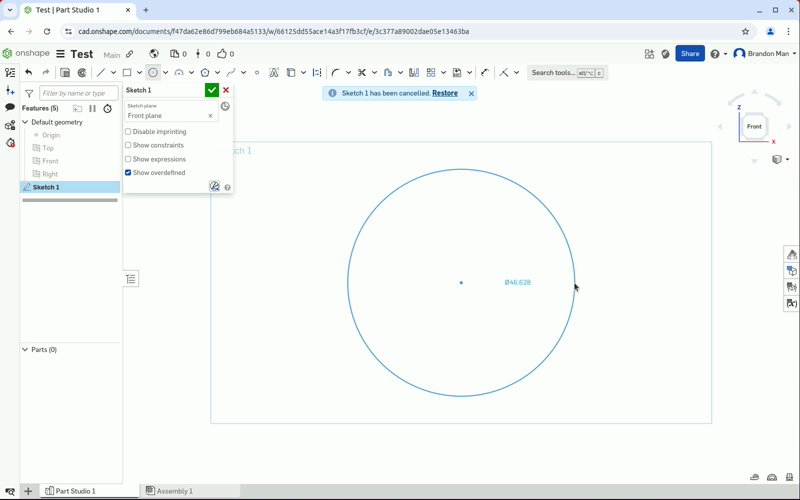
key(c)
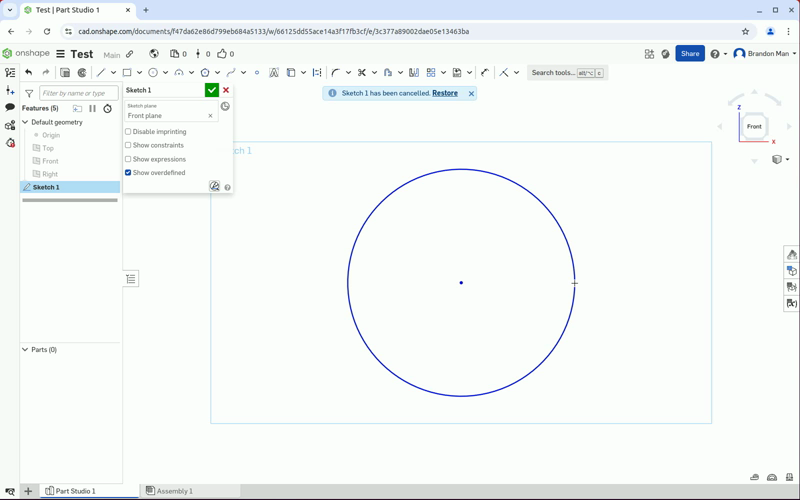
key_down(shift)
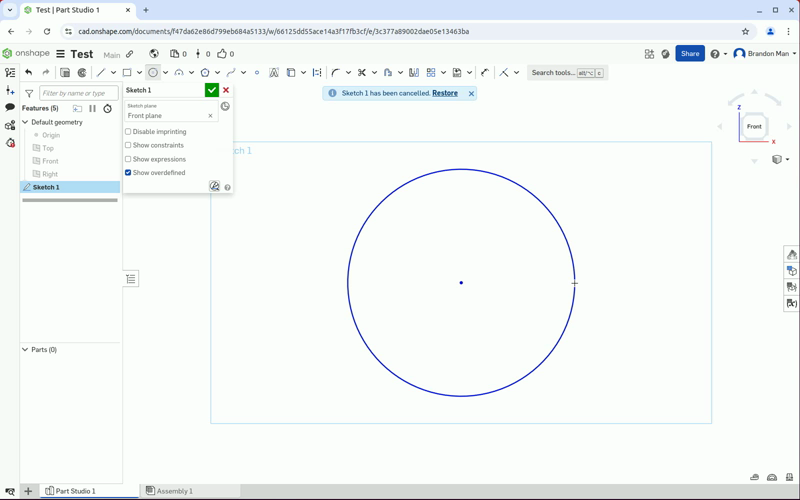
mouse_move(461, 282)
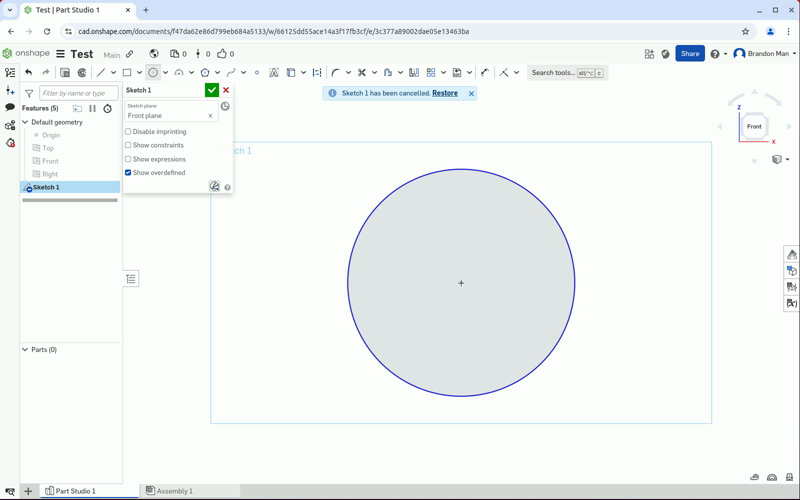
click(461, 282)
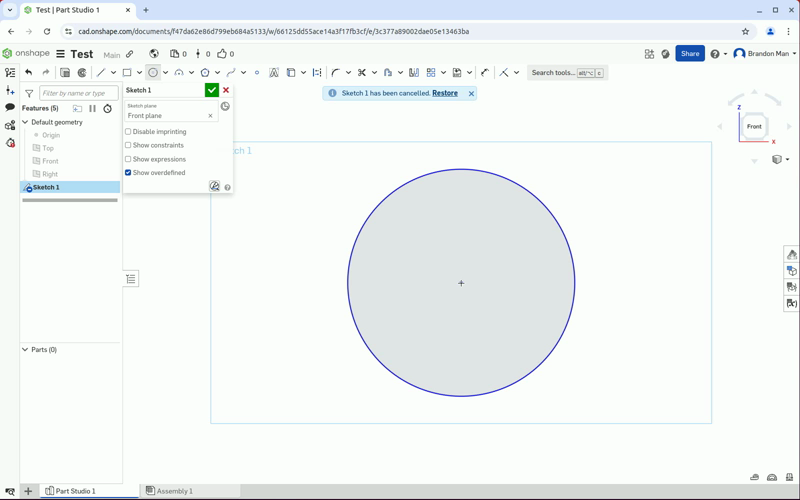
key_up(shift)
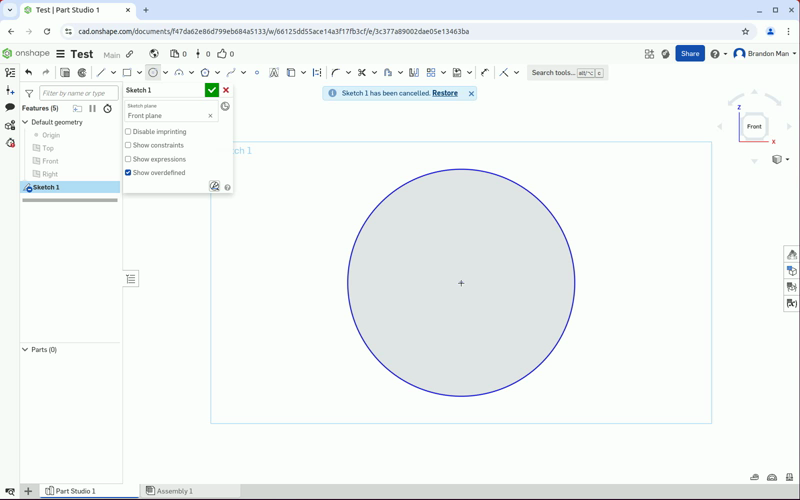
mouse_move(553, 282)
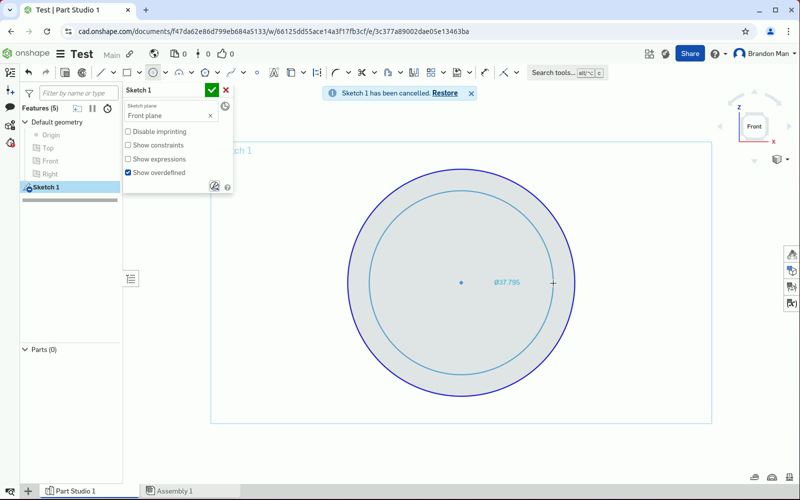
click(553, 282)
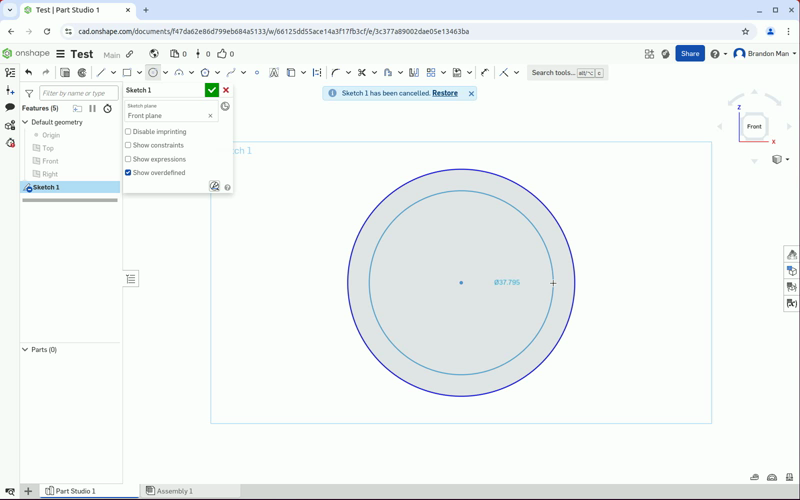
key(esc)
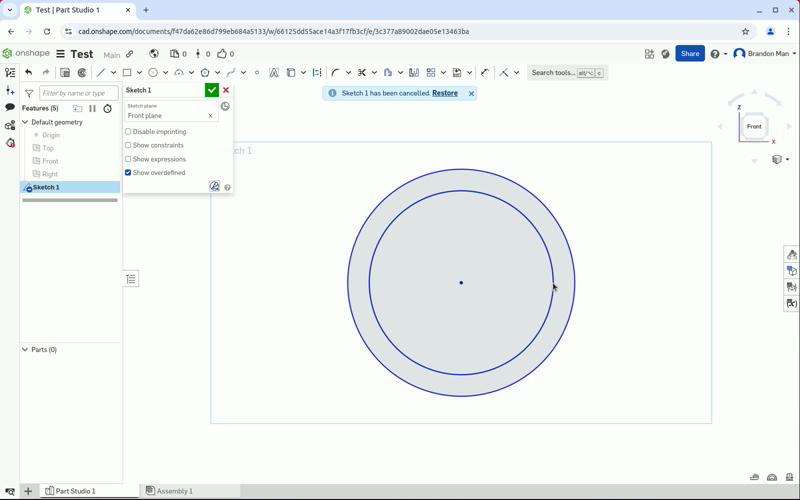
mouse_move(561, 265)
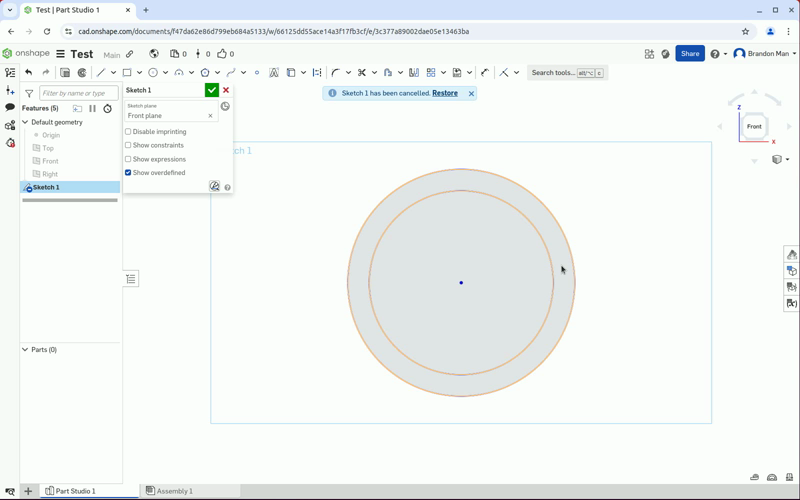
click(561, 265)
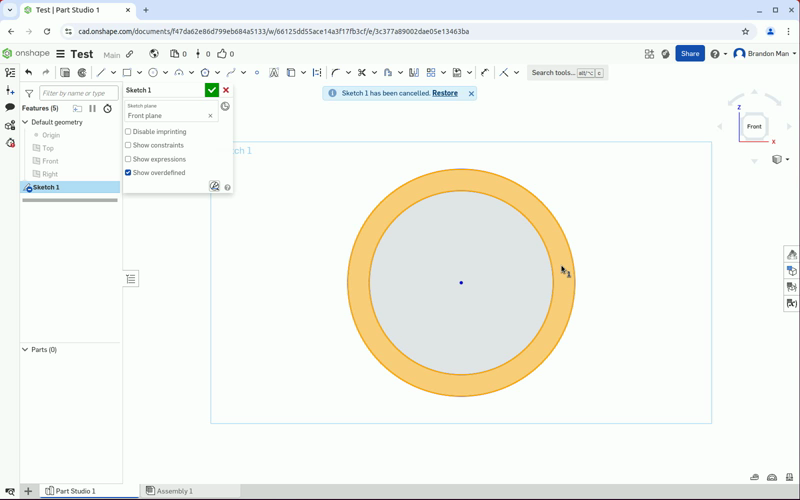
mouse_move(73, 352)
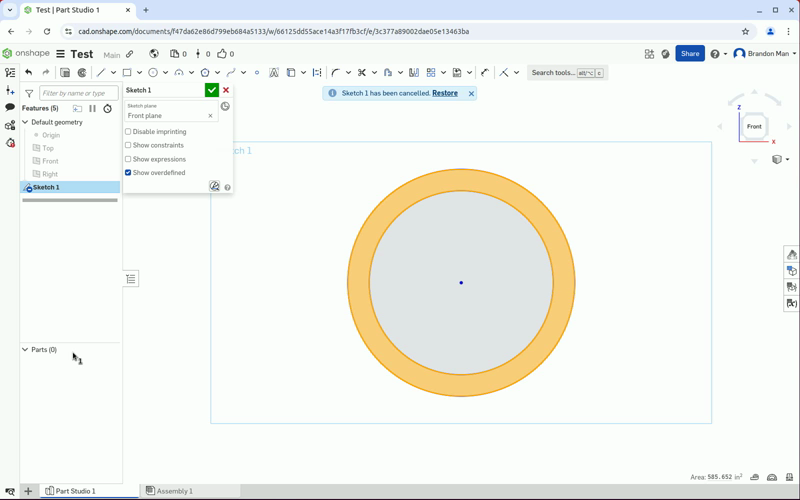
key(shift+y)
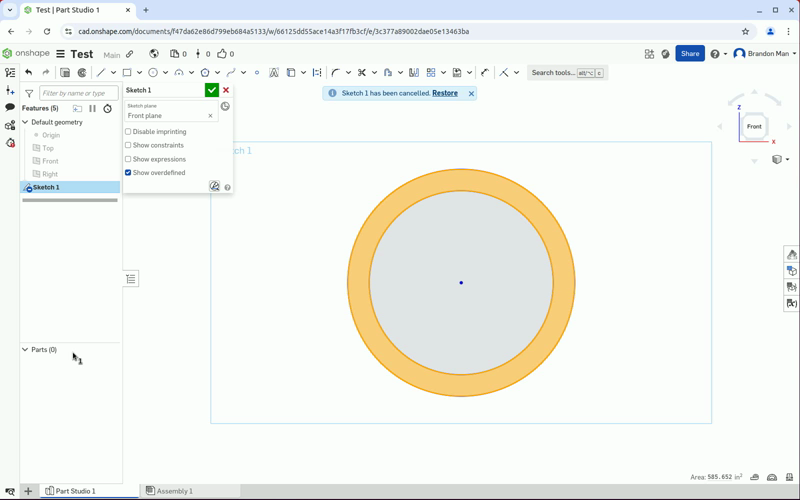
key(shift+e)
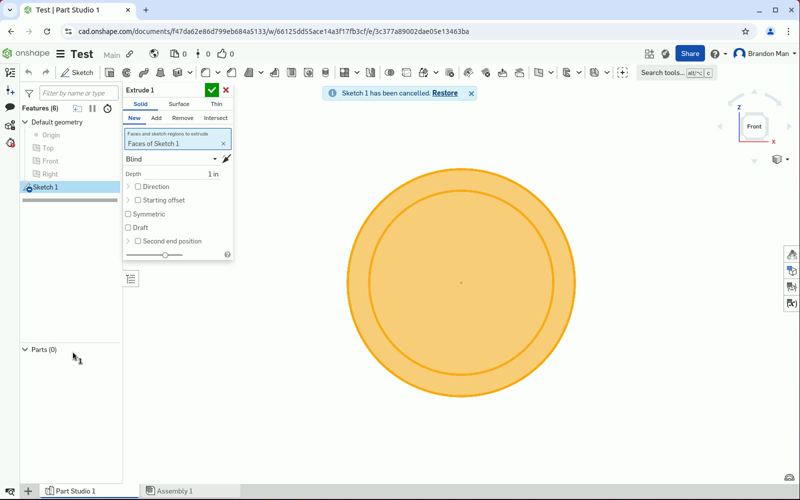
mouse_move(143, 106)
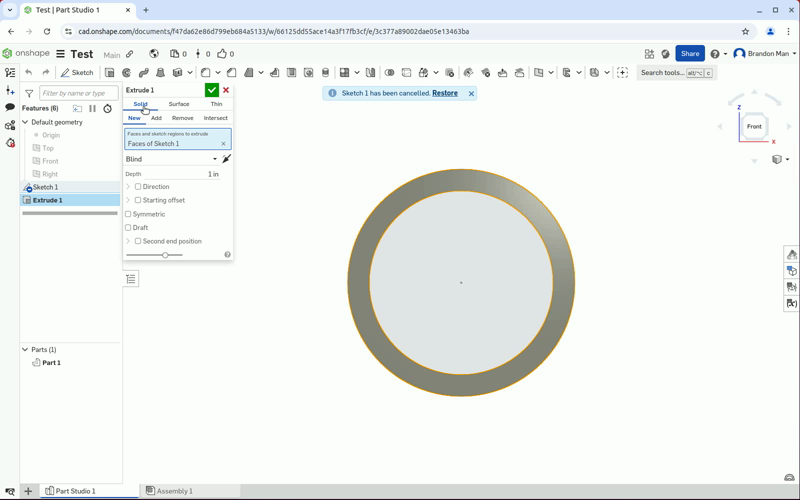
click(143, 106)
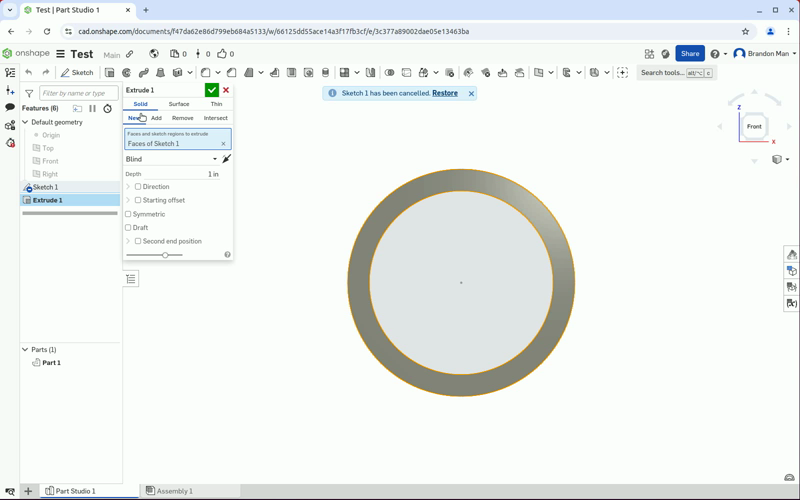
mouse_move(137, 120)
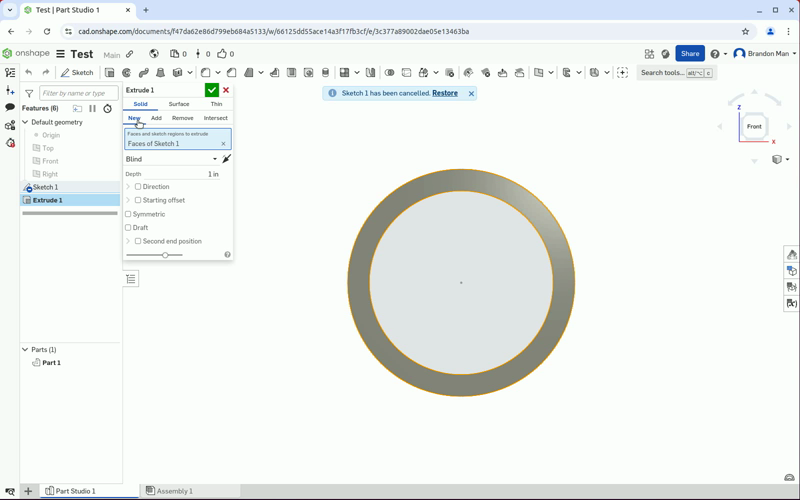
click(137, 120)
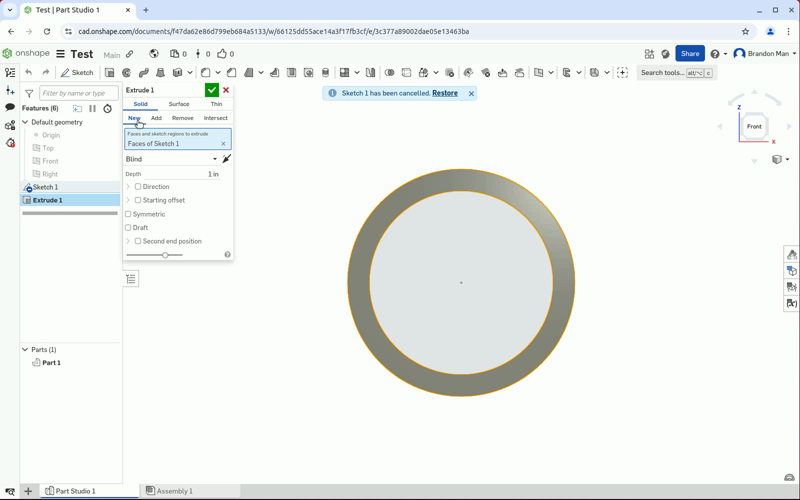
key(tab, 4)
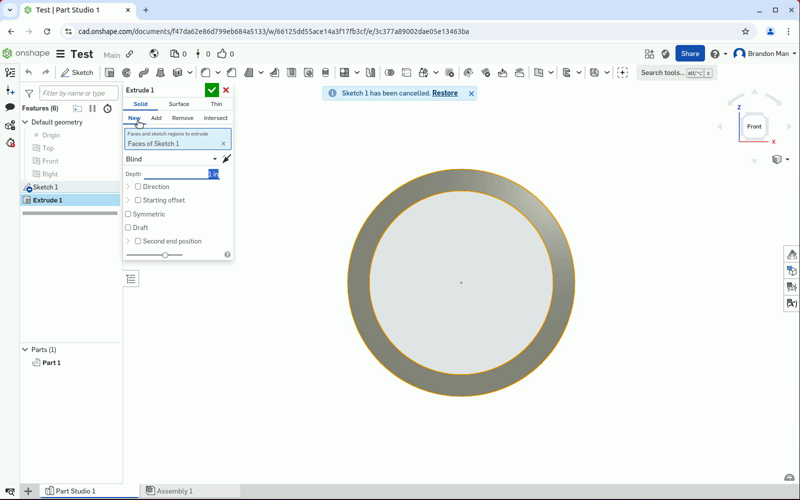
text(1.685)
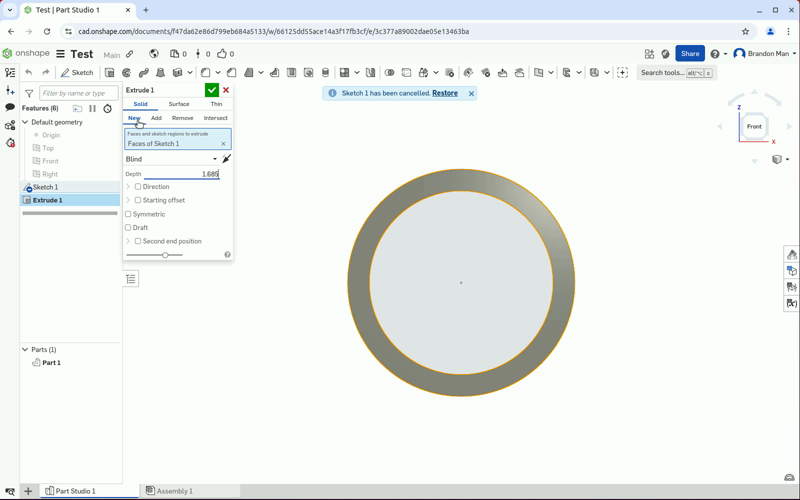
key(enter)
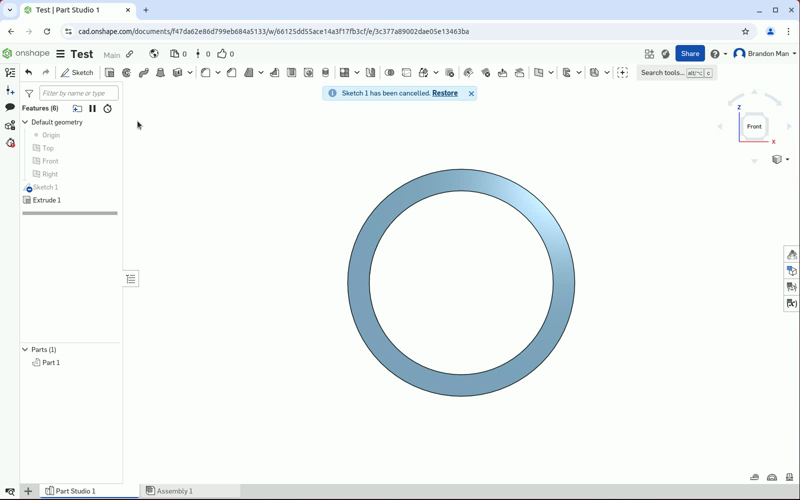
key(shift+h)
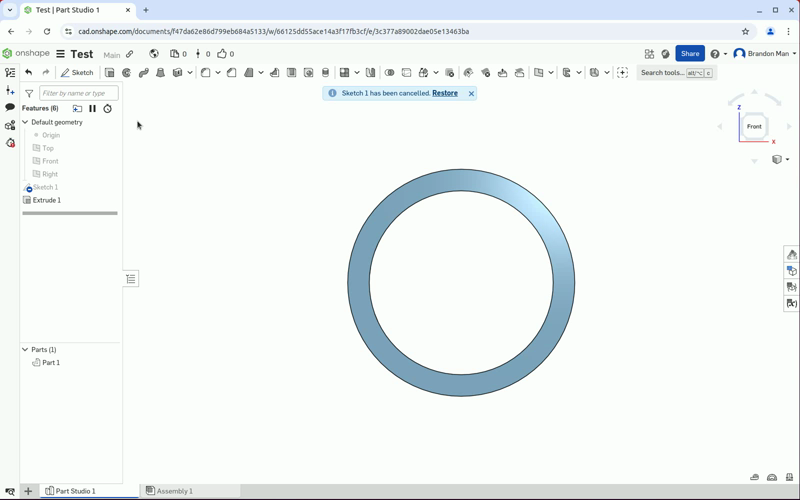
key(shift+h)
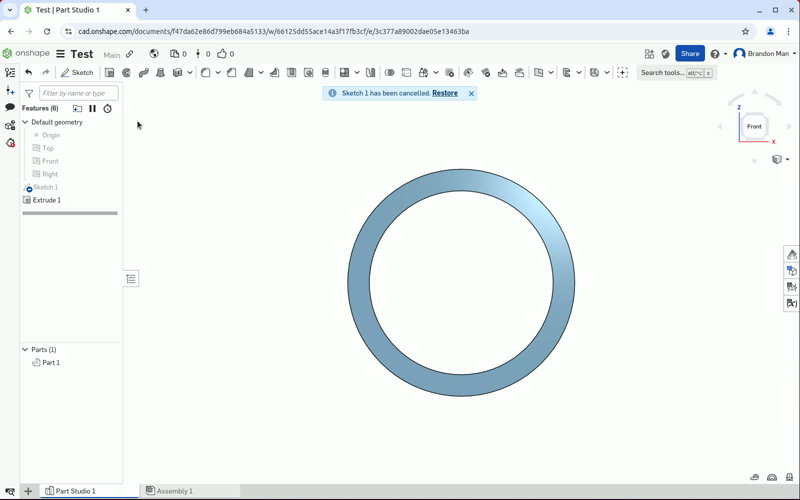
mouse_move(73, 189)
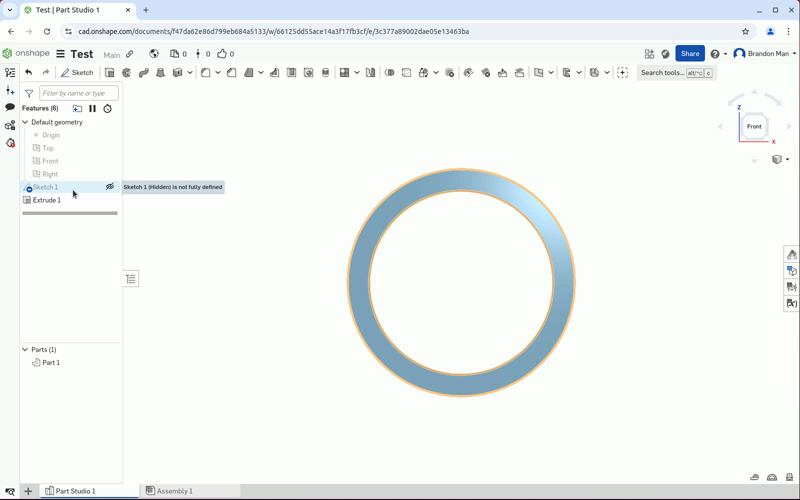
click(73, 189)
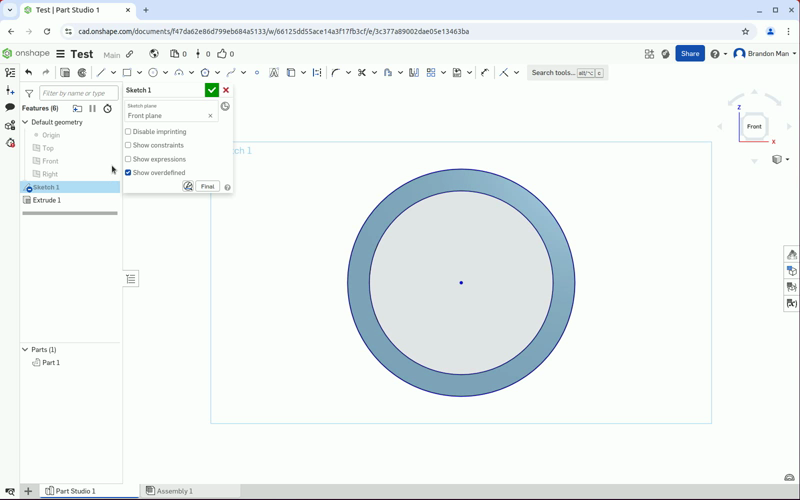
mouse_move(229, 92)
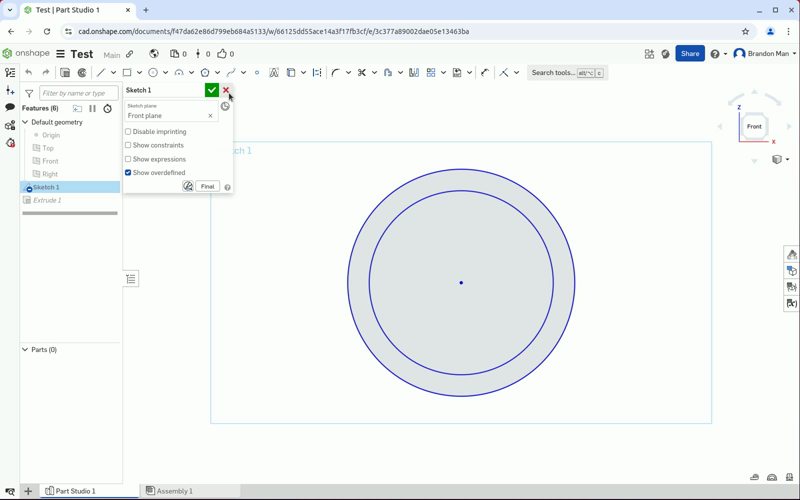
click(229, 92)
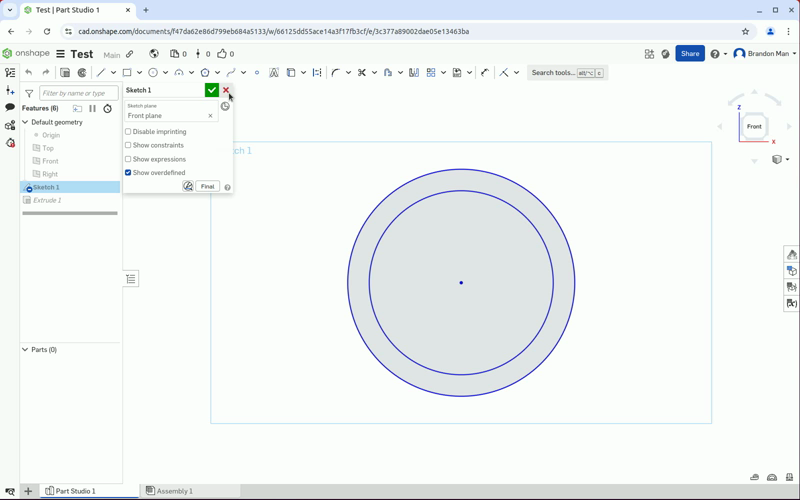
key(shift+s)
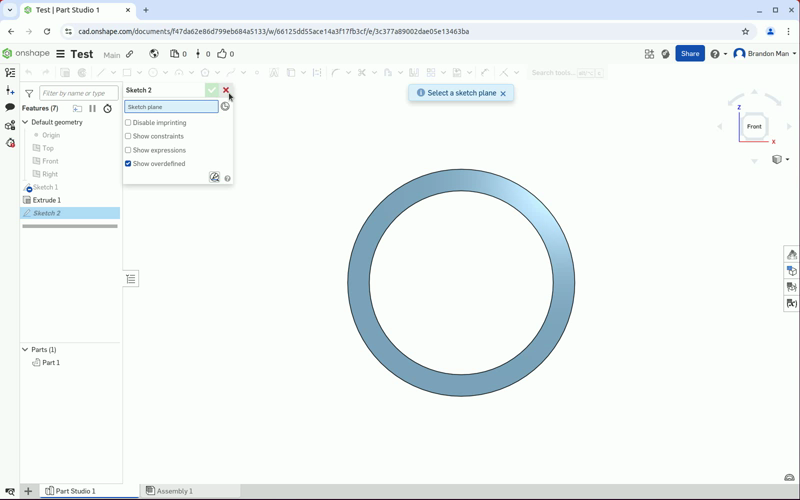
mouse_move(73, 163)
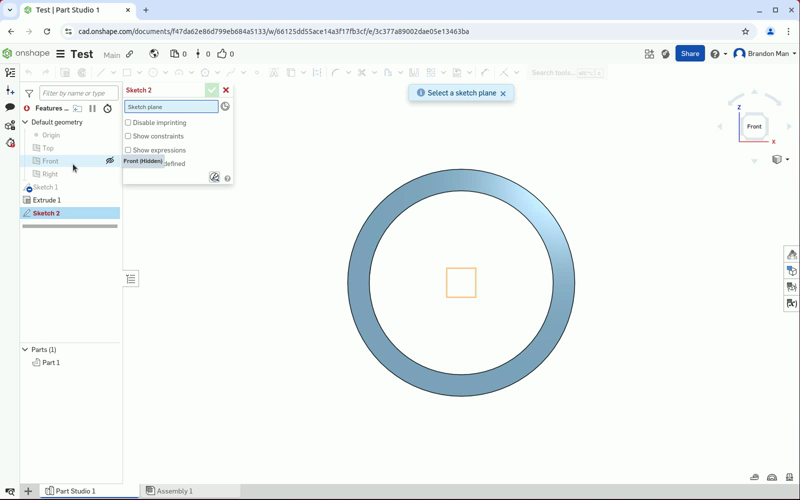
click(73, 163)
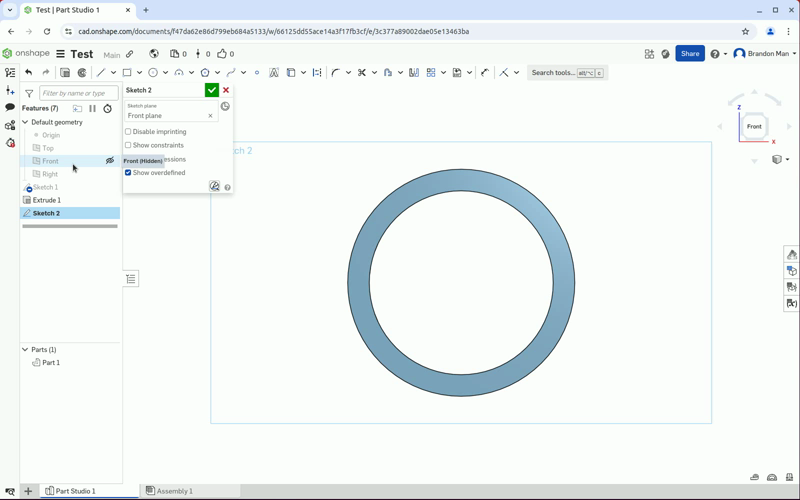
mouse_move(73, 352)
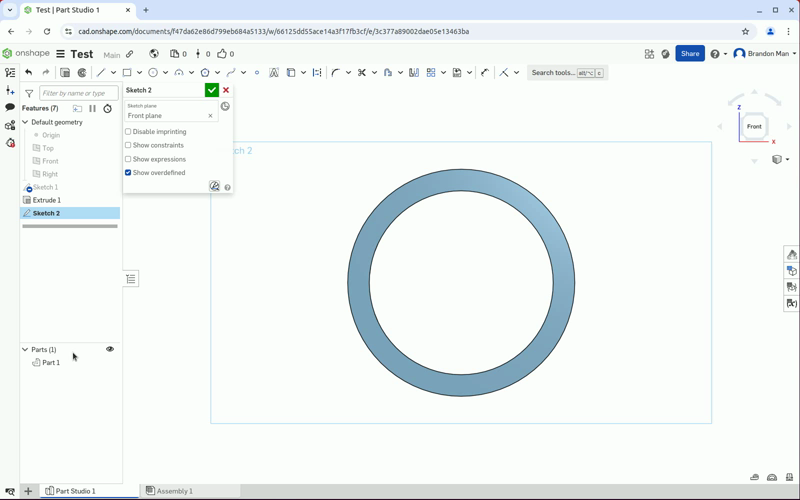
key(y)
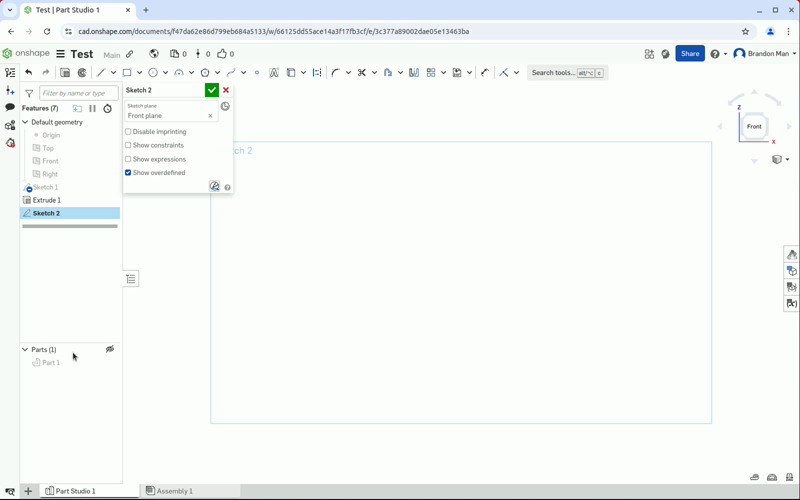
key(c)
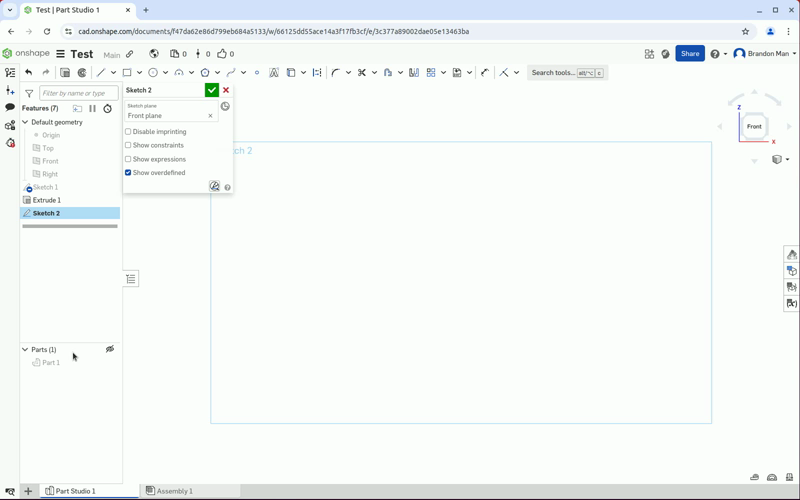
key_down(shift)
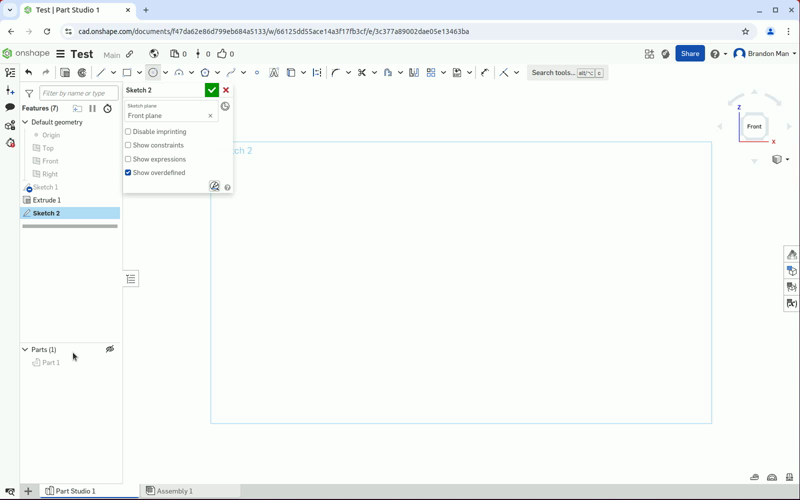
mouse_move(461, 282)
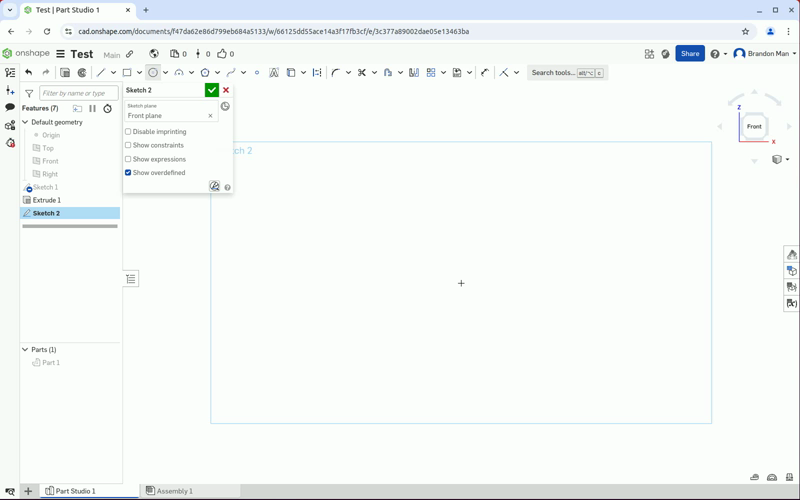
click(461, 282)
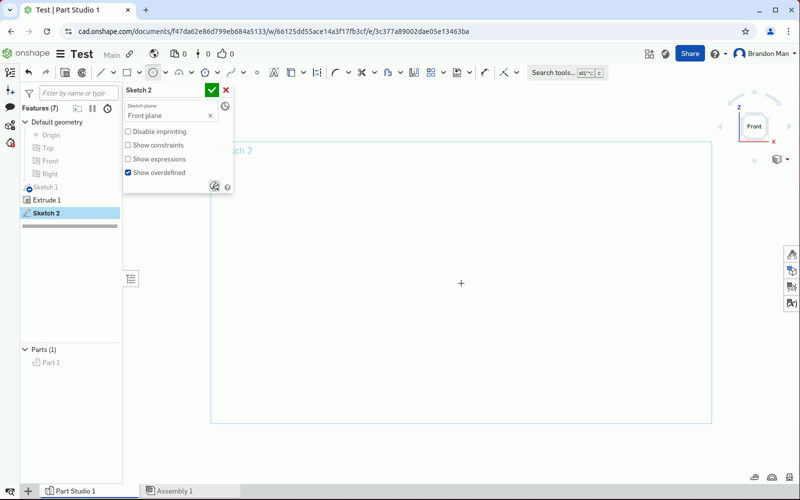
key_up(shift)
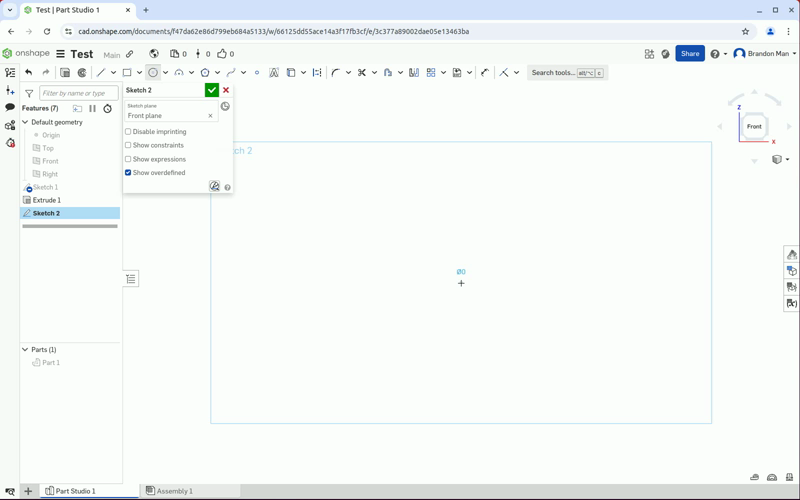
mouse_move(574, 282)
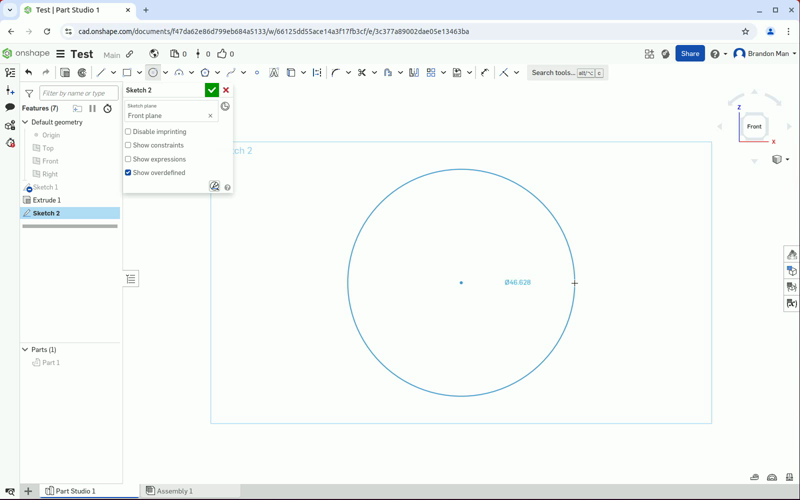
click(574, 282)
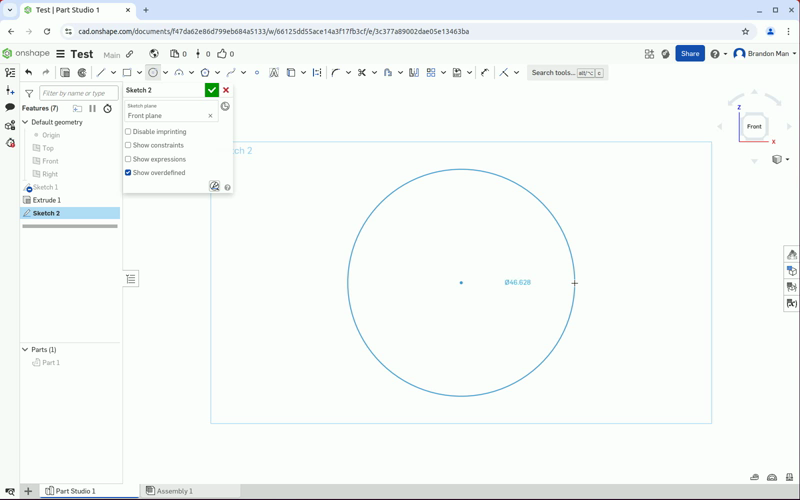
key(esc)
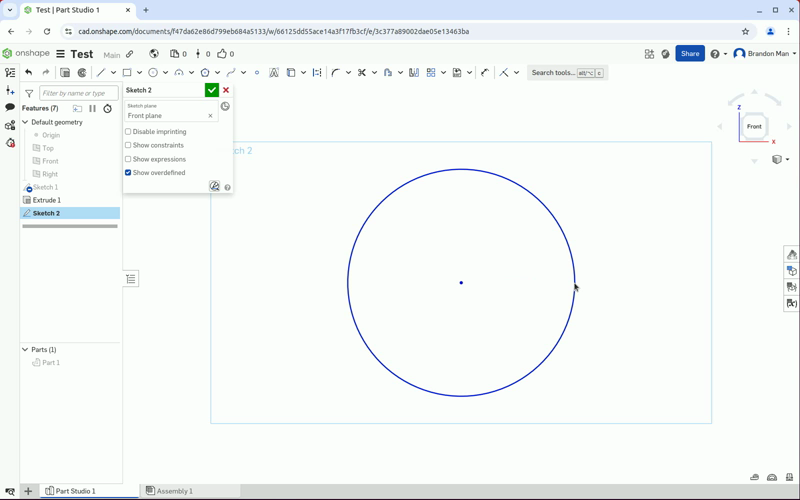
key(c)
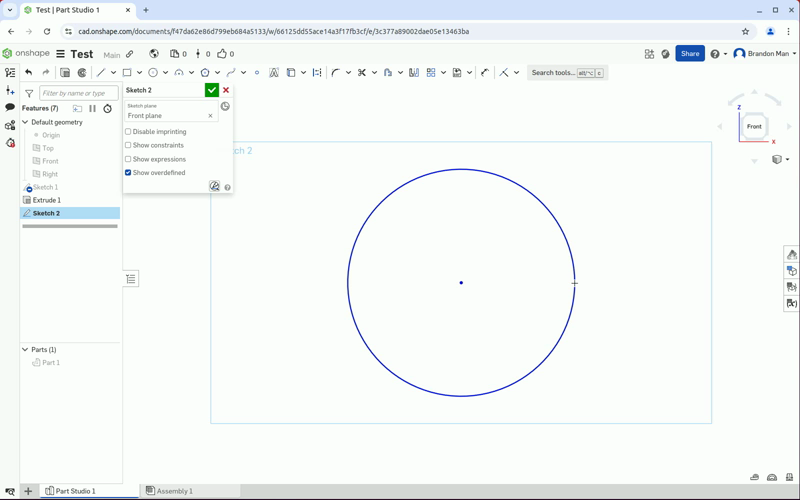
key_down(shift)
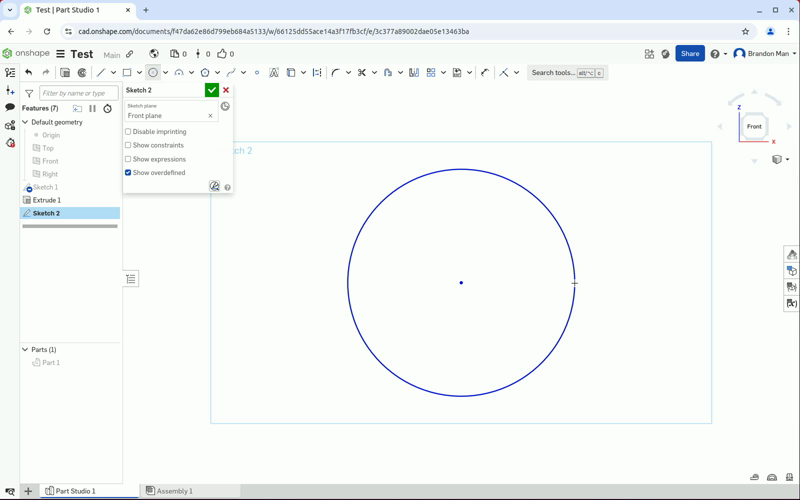
mouse_move(461, 282)
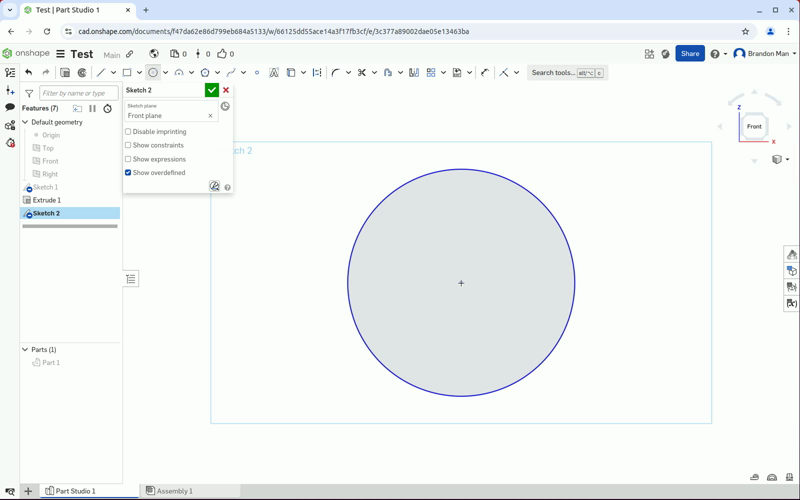
click(461, 282)
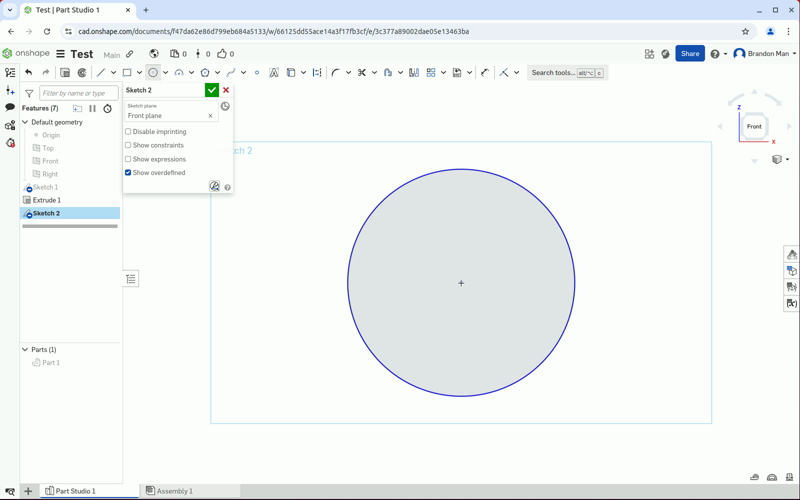
key_up(shift)
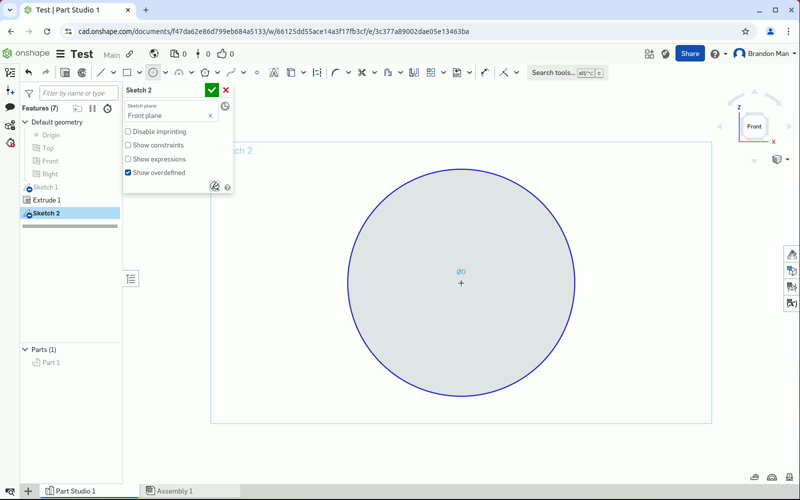
mouse_move(553, 282)
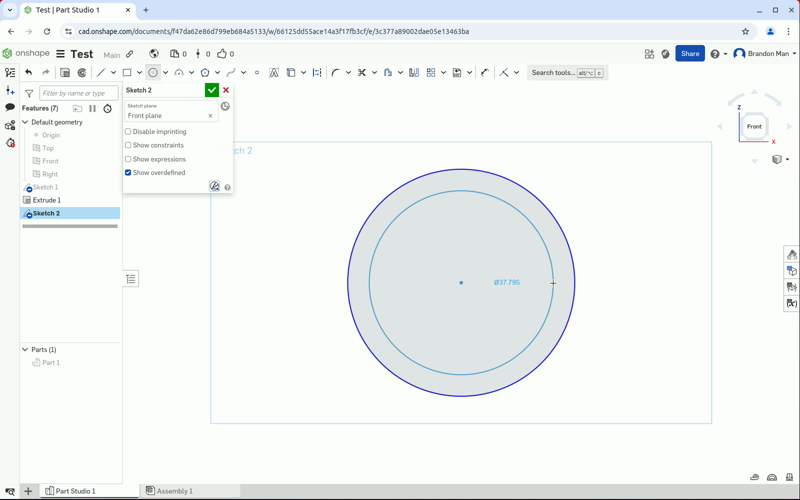
click(553, 282)
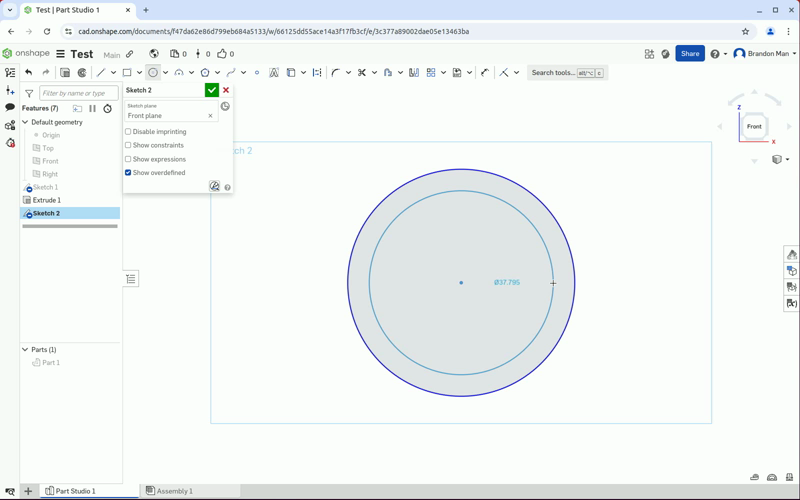
key(esc)
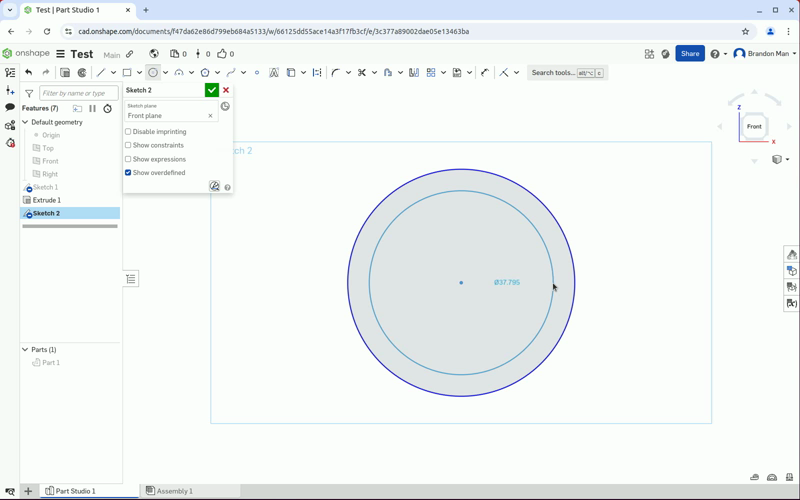
mouse_move(502, 377)
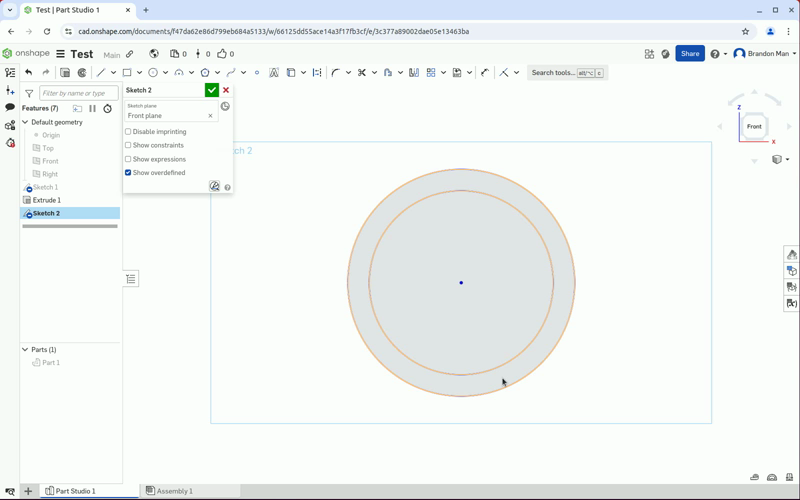
click(502, 377)
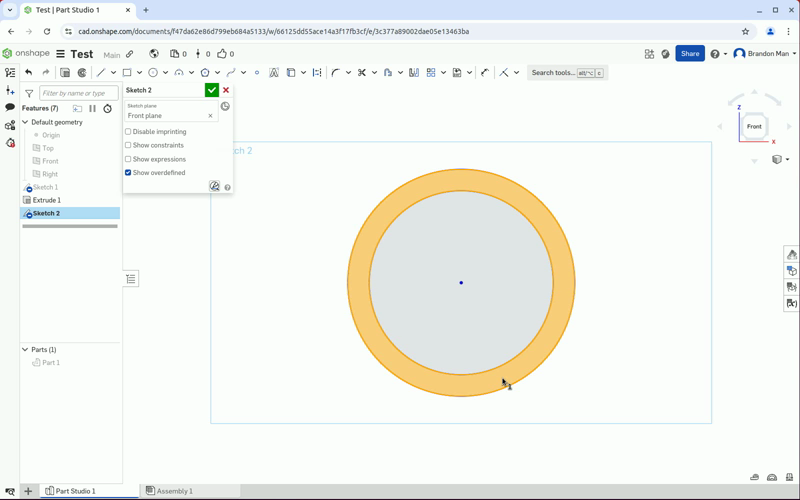
mouse_move(73, 352)
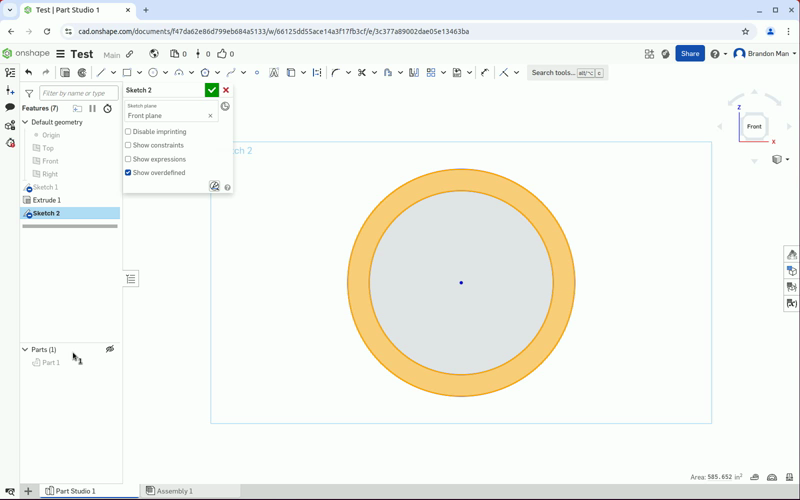
key(shift+y)
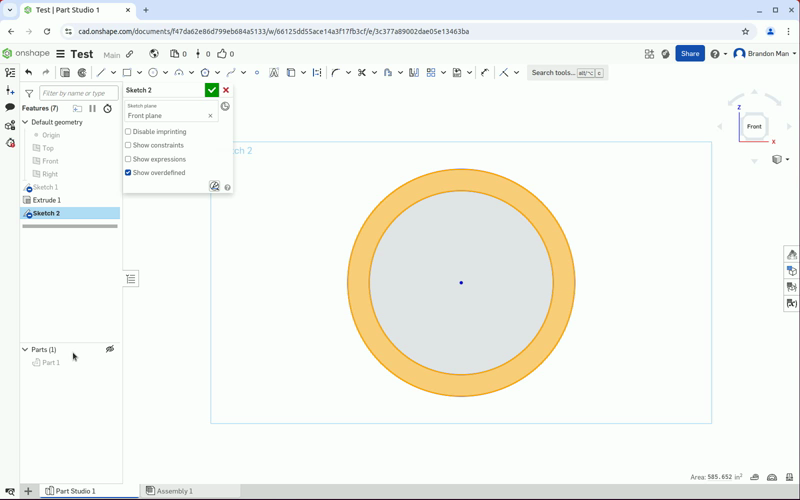
key(shift+e)
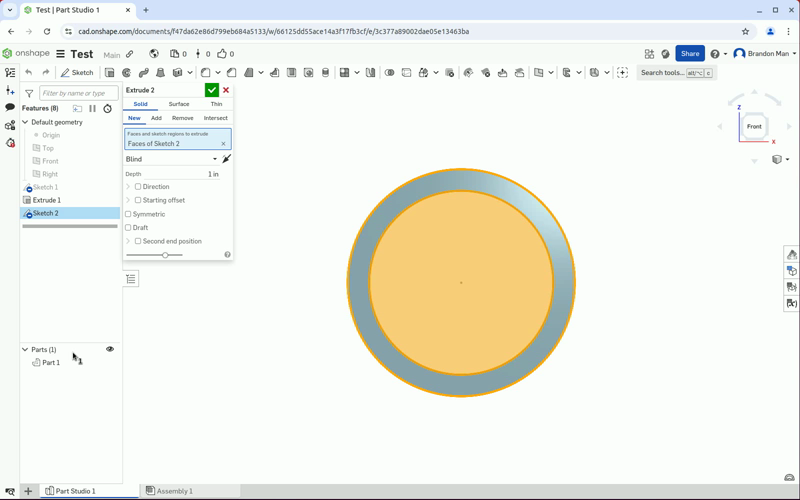
mouse_move(143, 106)
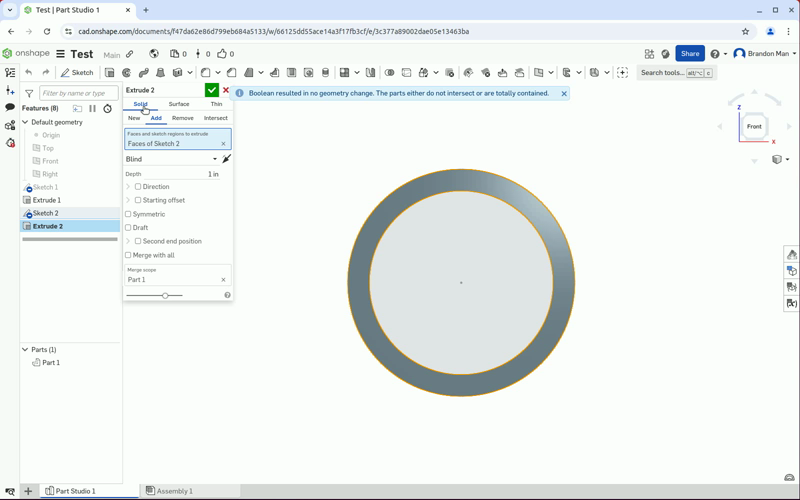
click(143, 106)
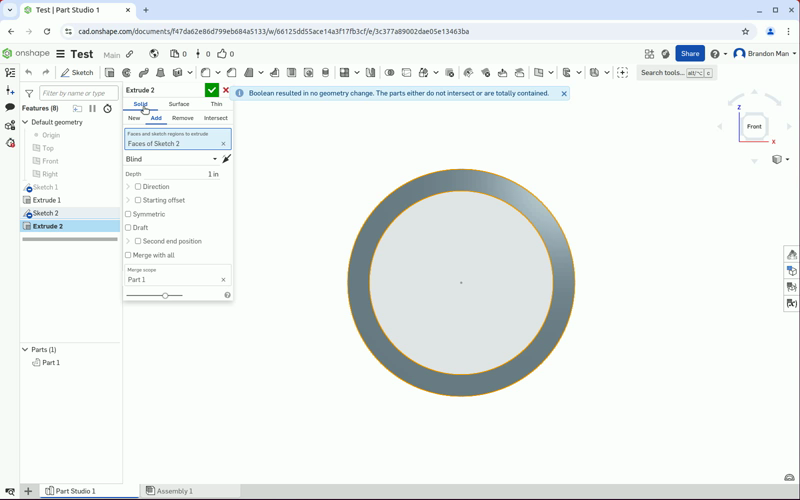
mouse_move(137, 120)
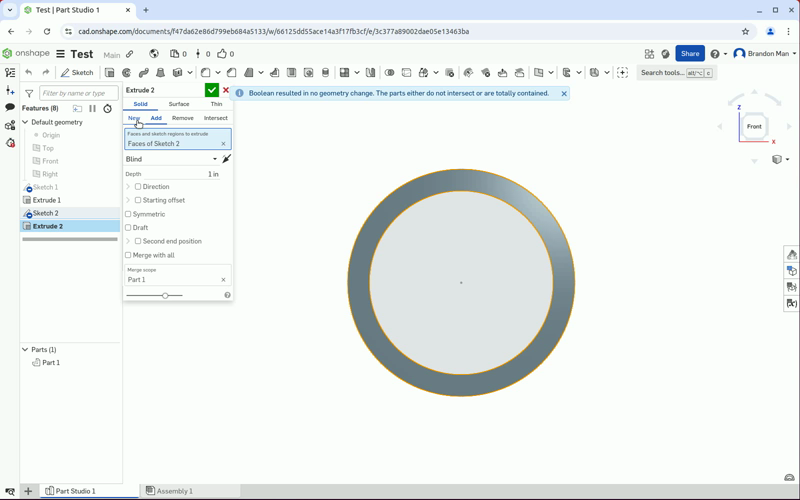
click(137, 120)
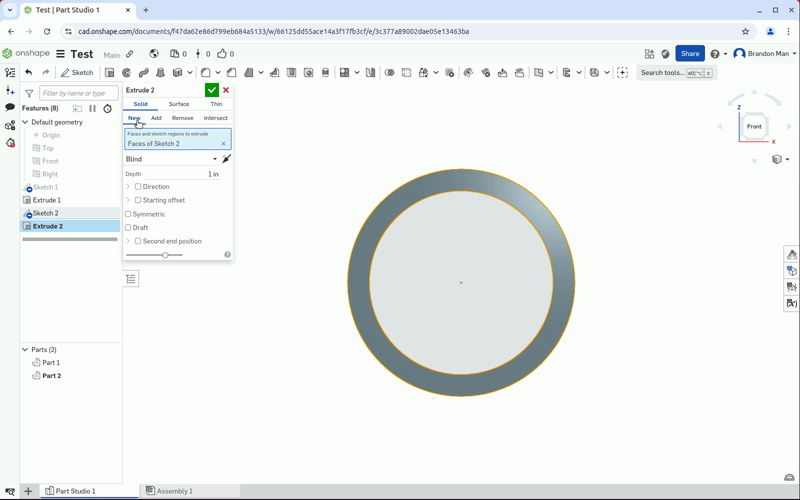
key(tab, 4)
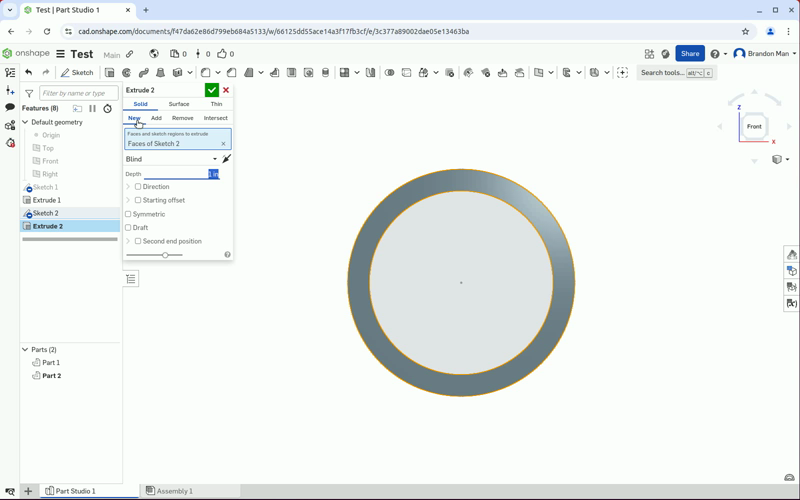
text(1.685)
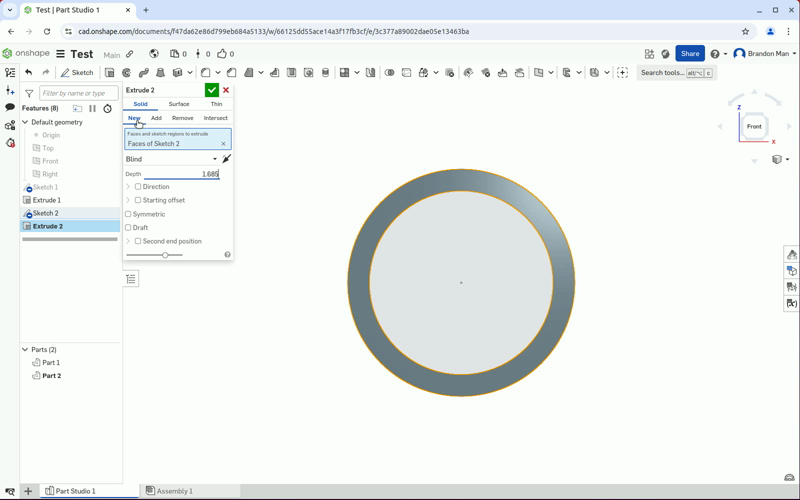
key(enter)
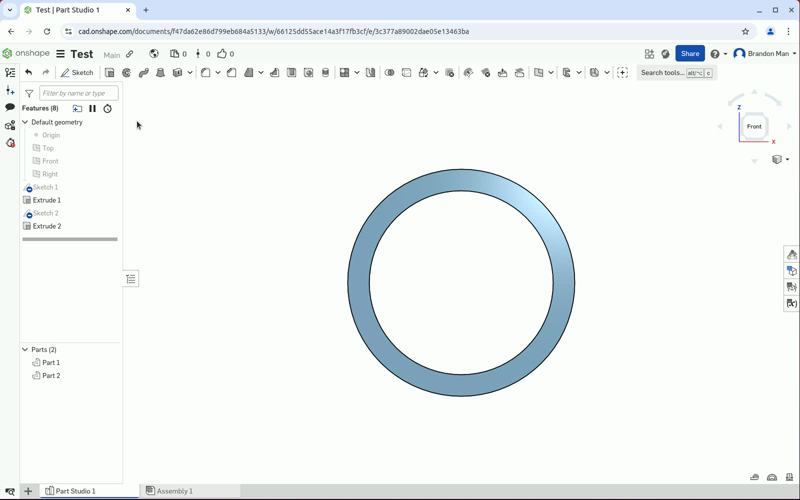
key(shift+h)
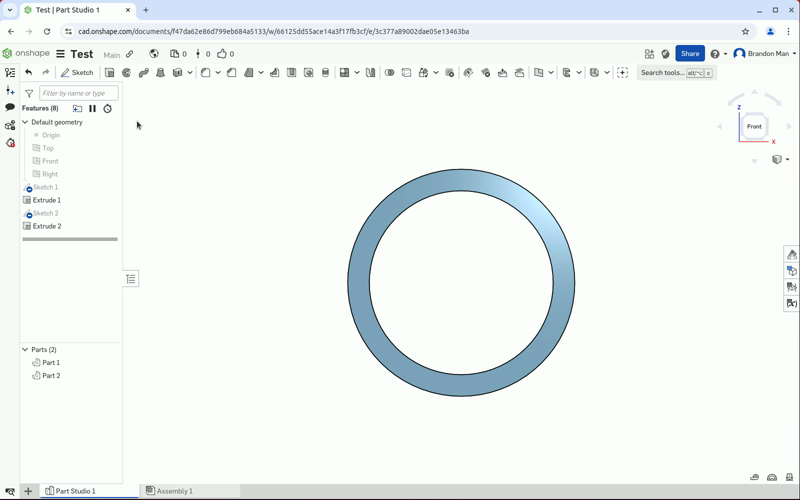
key(shift+h)
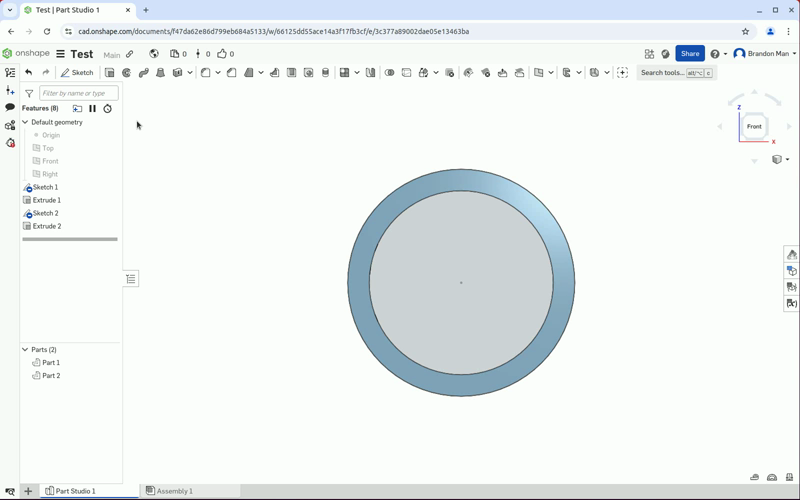
key(shift+7)
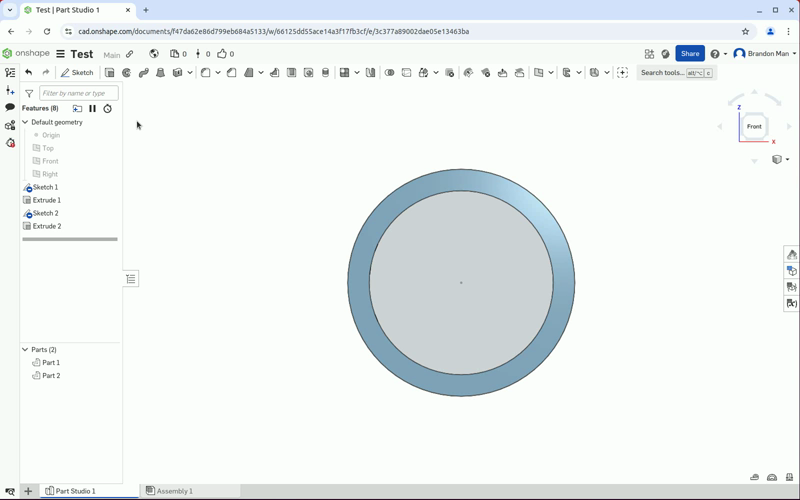
key(left, 2)
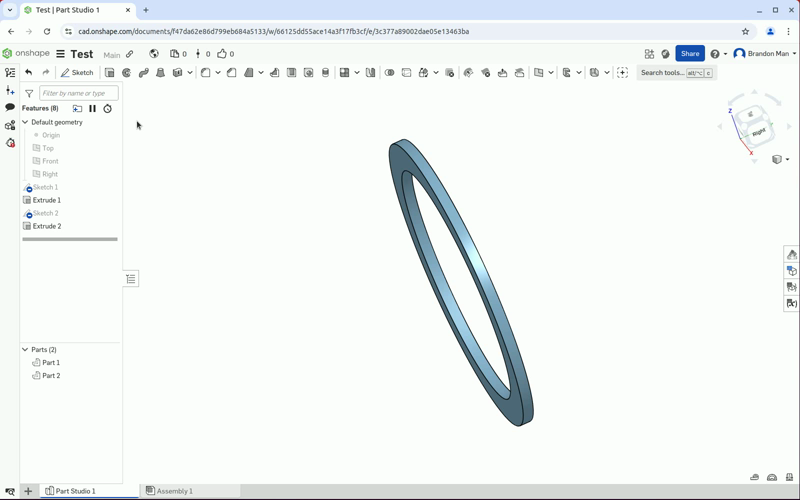
key(down, 2)
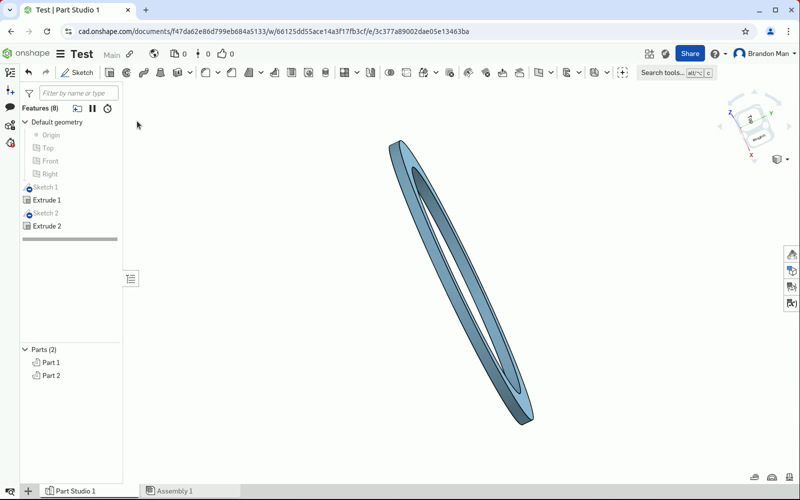
key(up, 2)
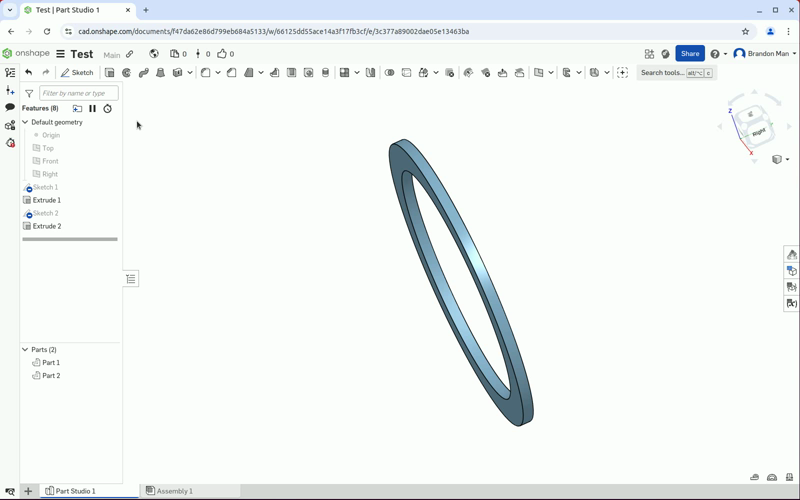
key(right, 2)
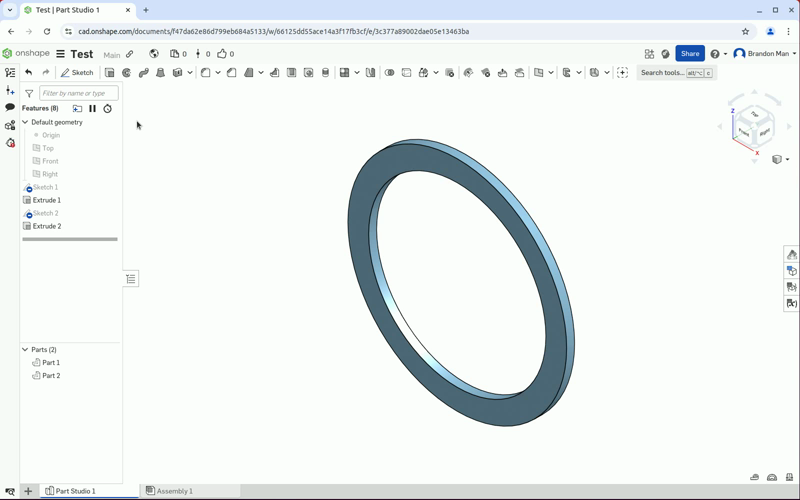
mouse_move(73, 189)
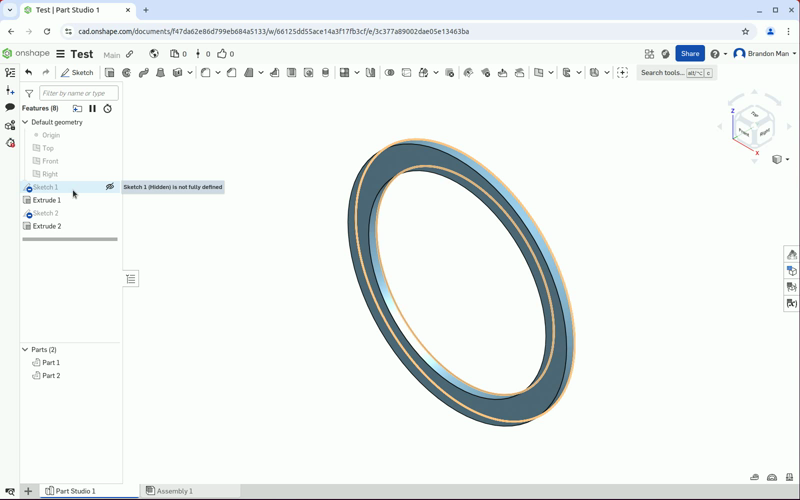
click(73, 189)